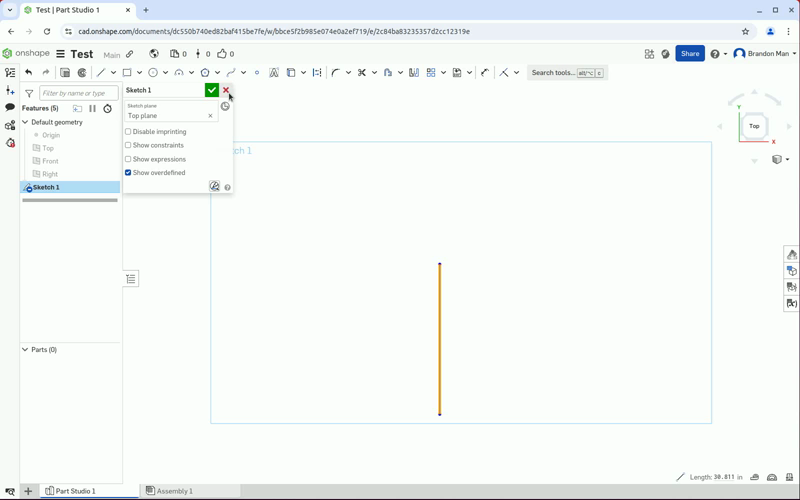
key(shift+h)
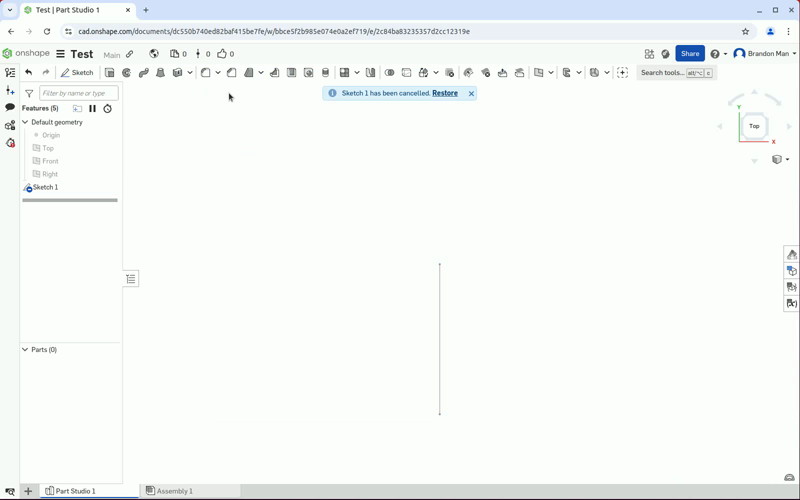
key(shift+s)
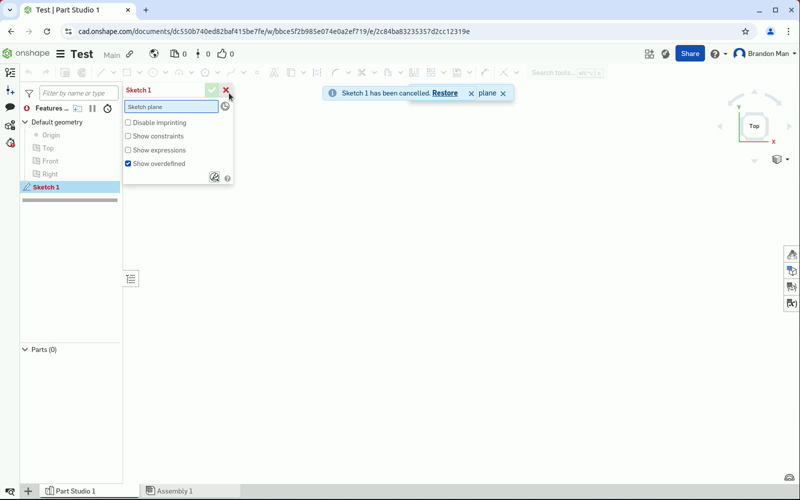
mouse_move(73, 150)
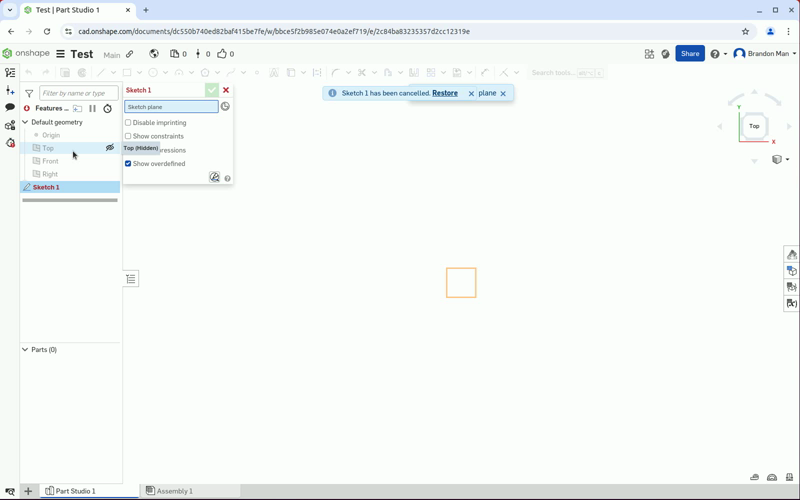
click(73, 150)
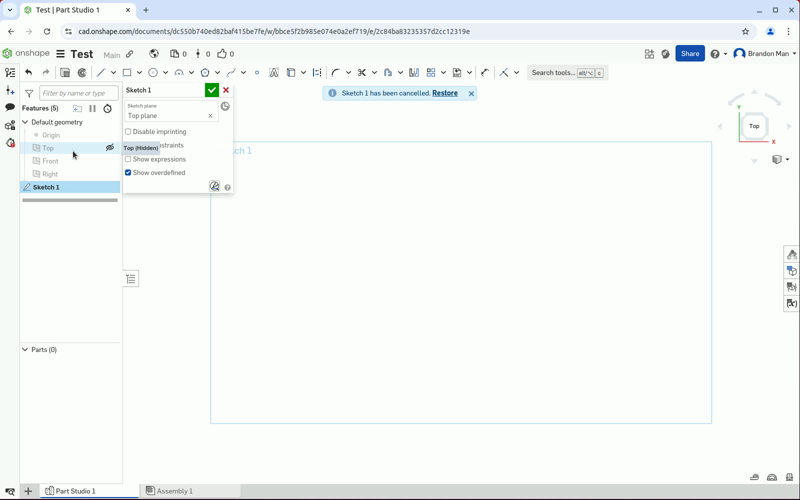
mouse_move(73, 352)
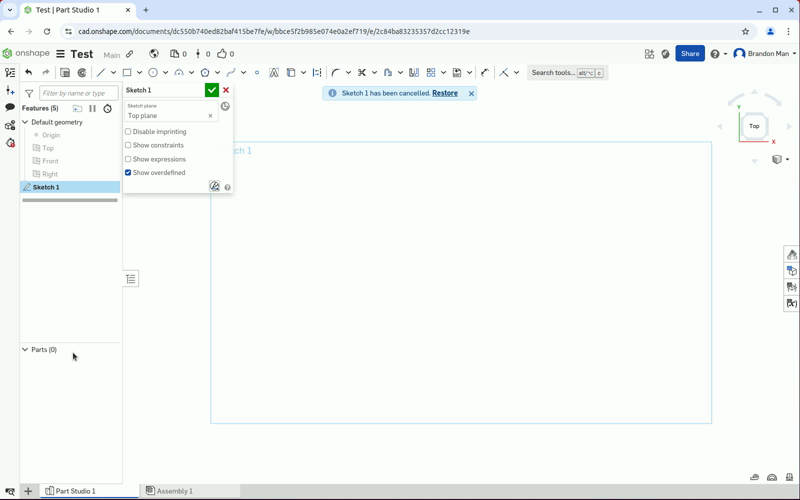
key(y)
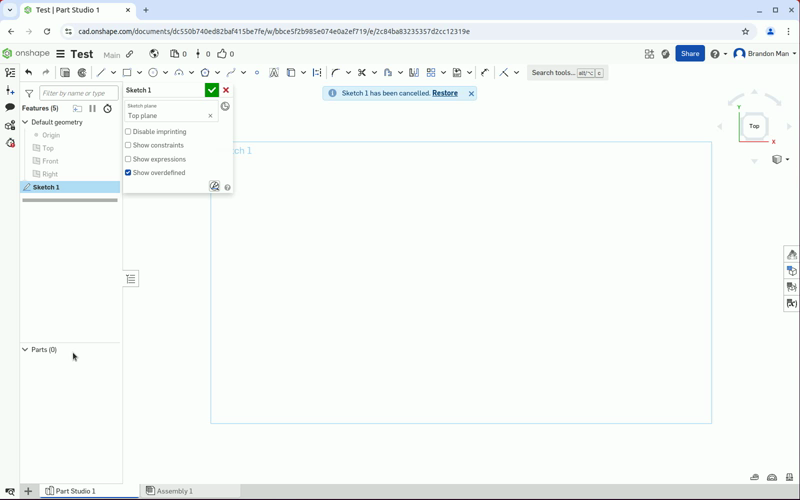
key(c)
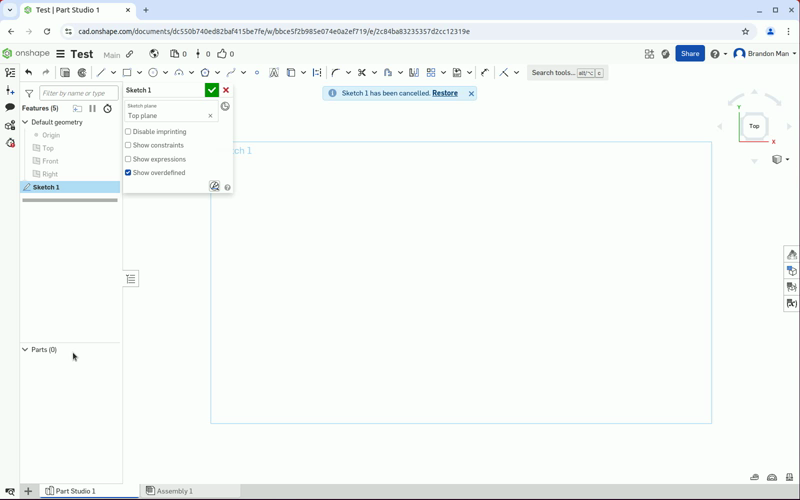
key_down(shift)
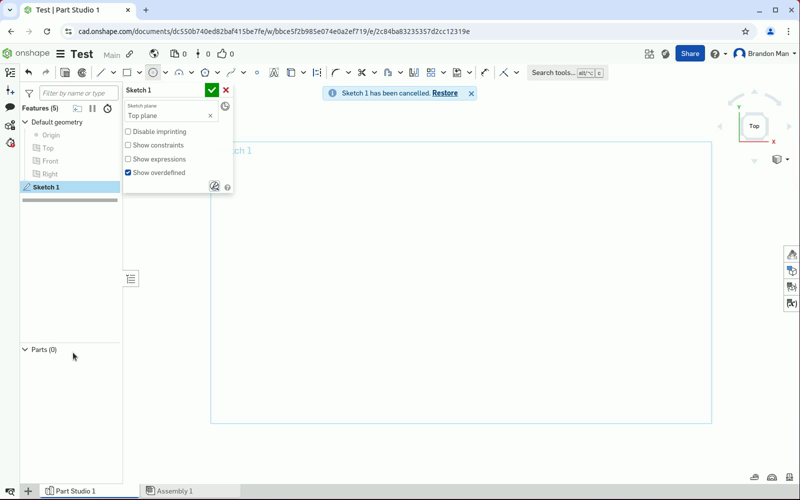
mouse_move(392, 282)
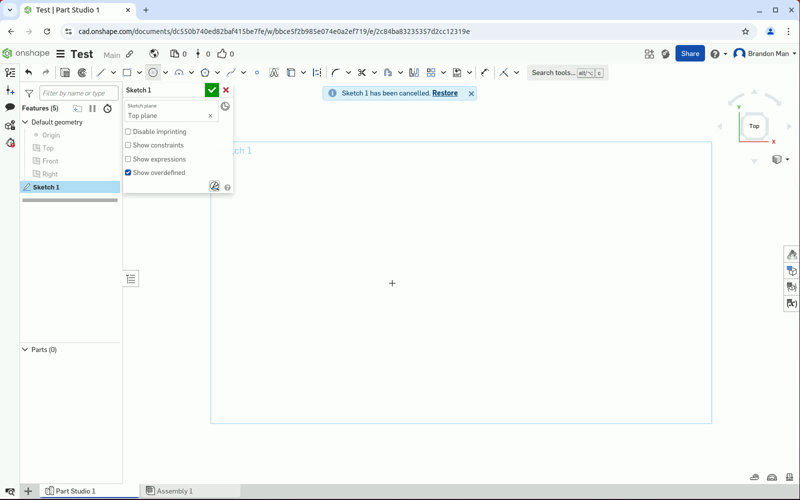
click(392, 282)
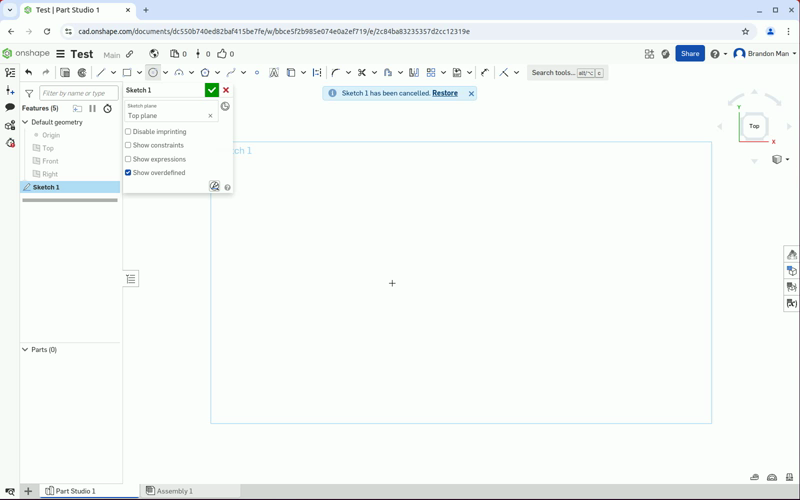
key_up(shift)
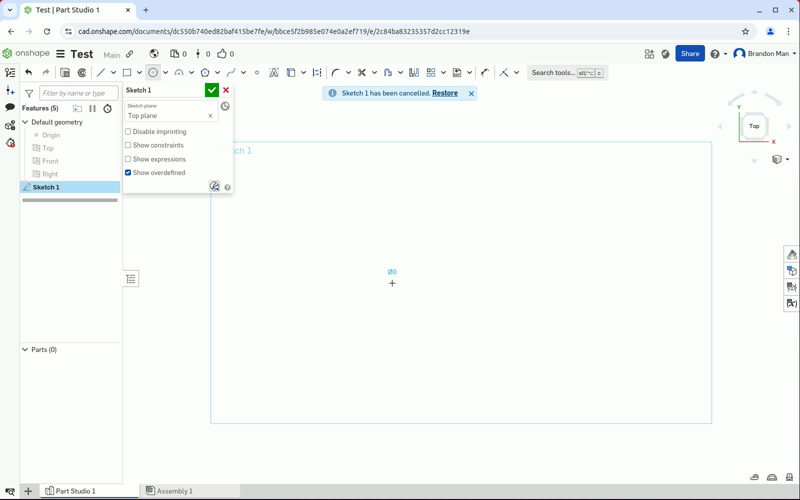
mouse_move(435, 282)
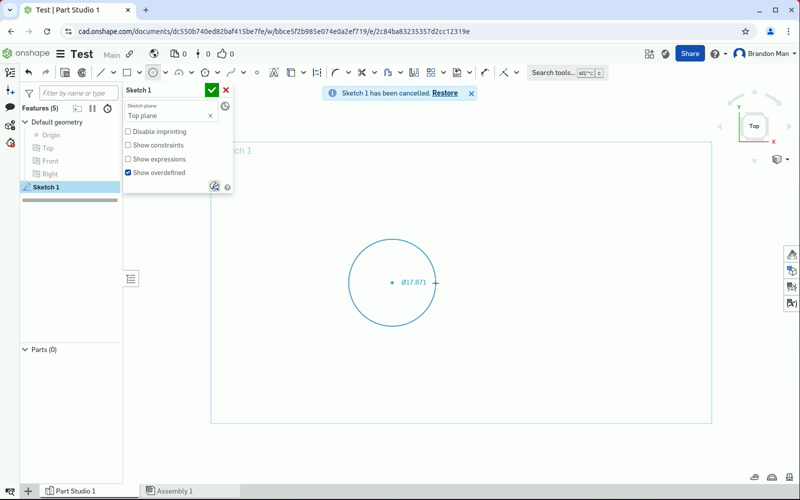
click(435, 282)
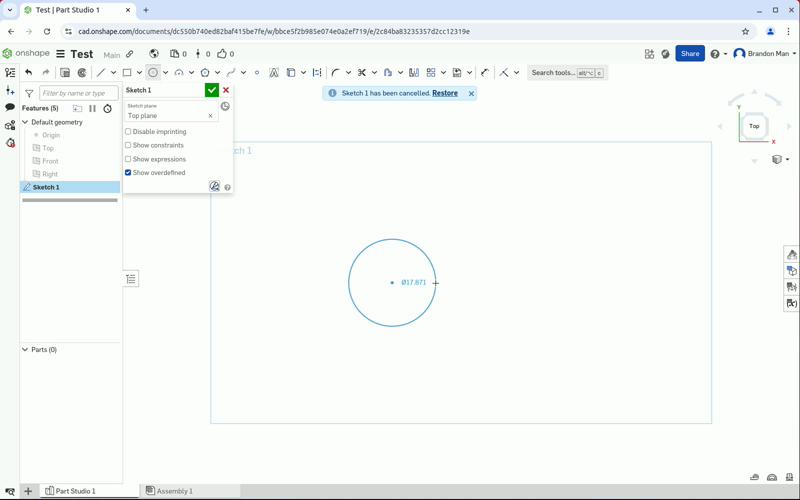
key(esc)
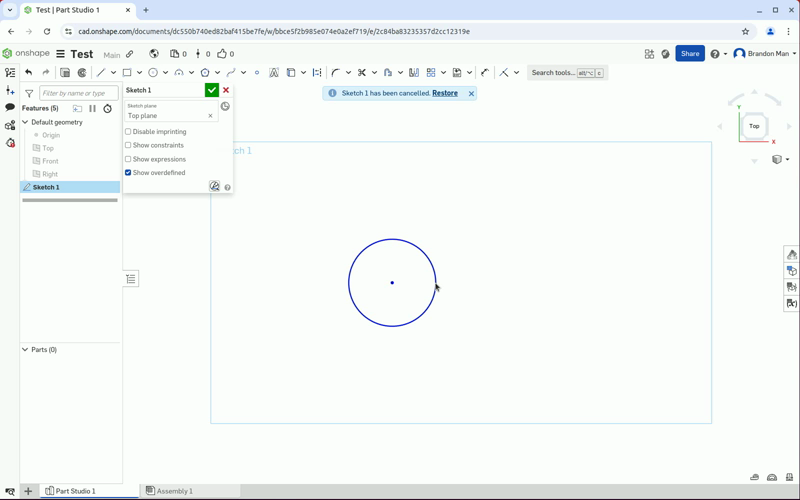
key(c)
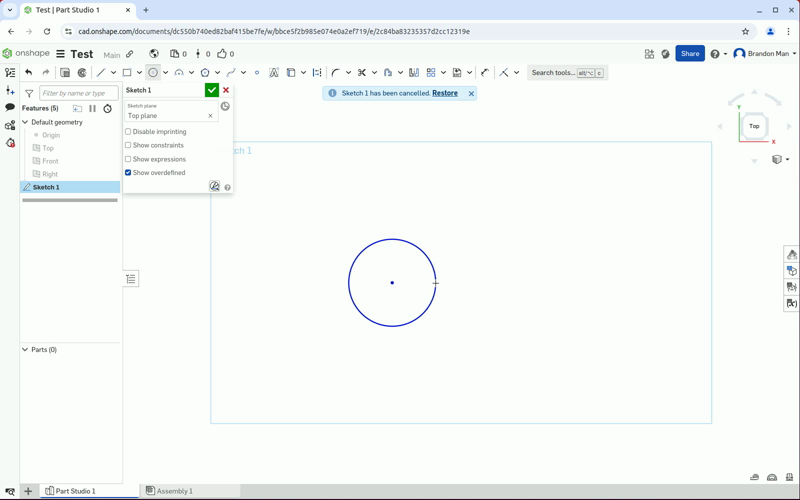
key_down(shift)
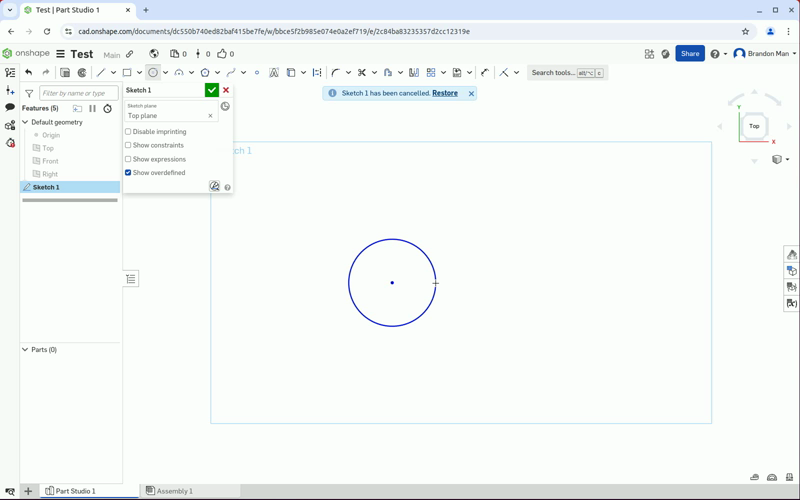
mouse_move(392, 282)
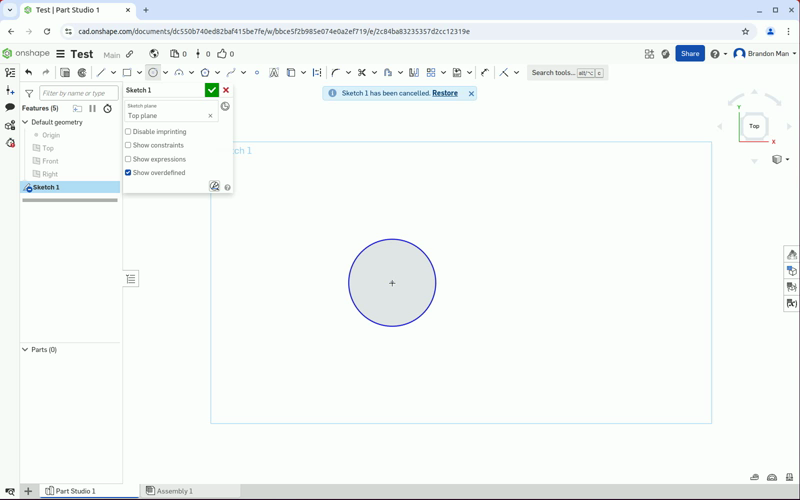
click(392, 282)
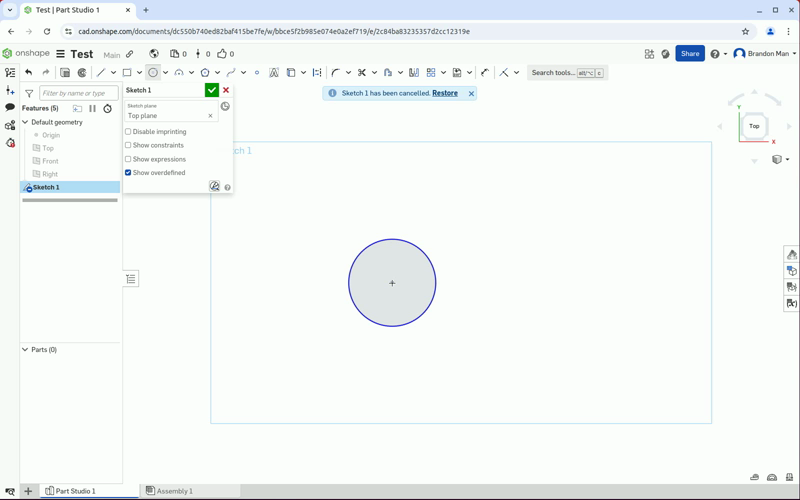
key_up(shift)
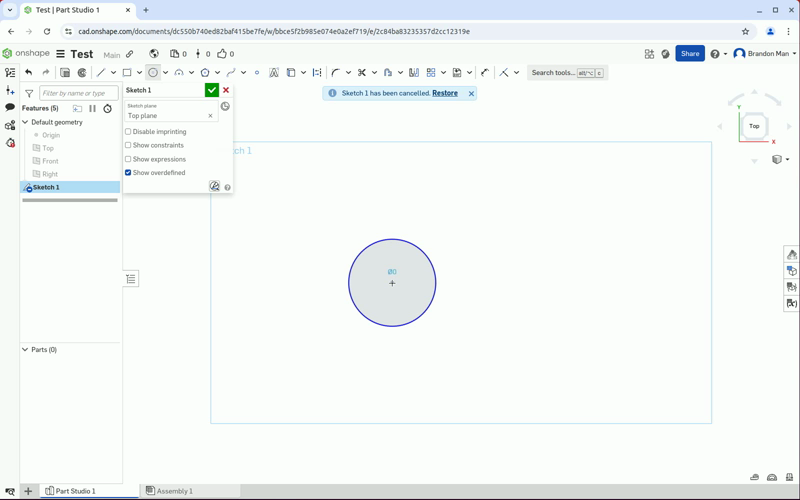
mouse_move(415, 282)
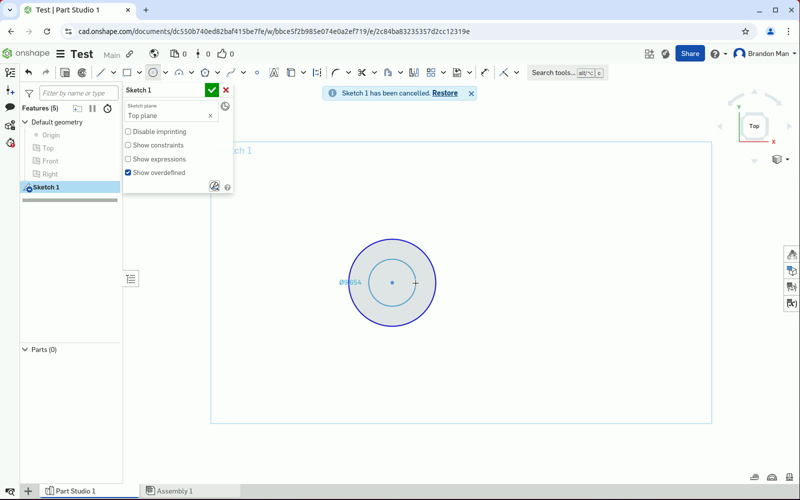
click(415, 282)
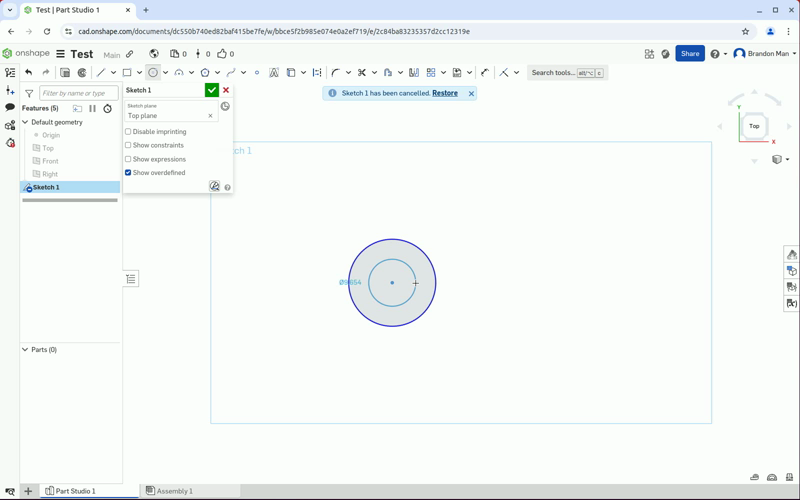
key(esc)
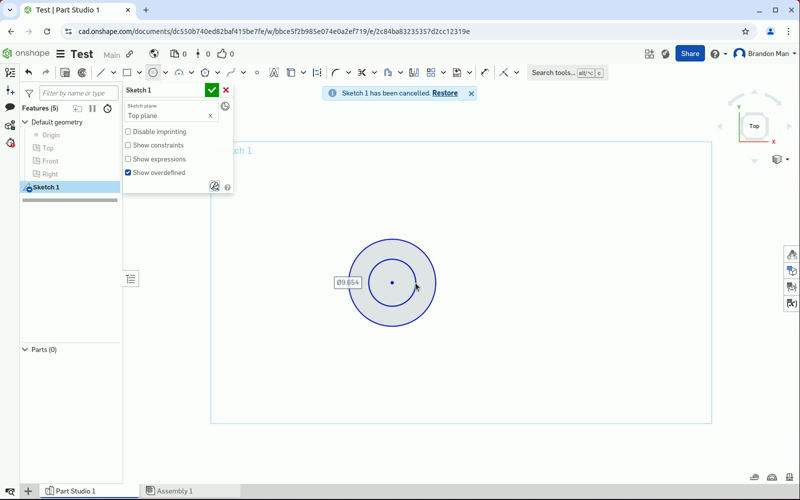
mouse_move(386, 322)
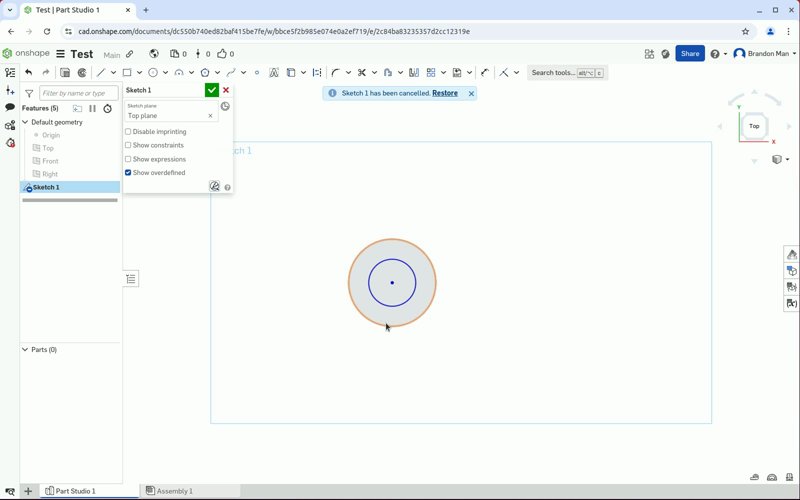
click(386, 322)
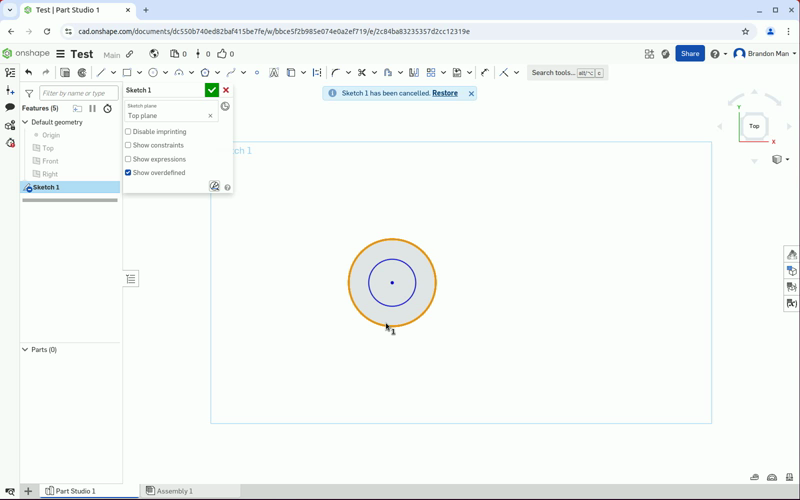
mouse_move(73, 352)
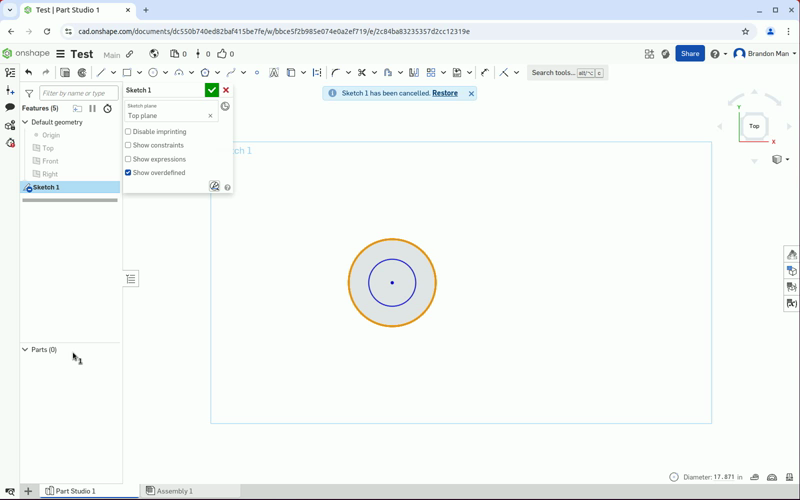
key(shift+y)
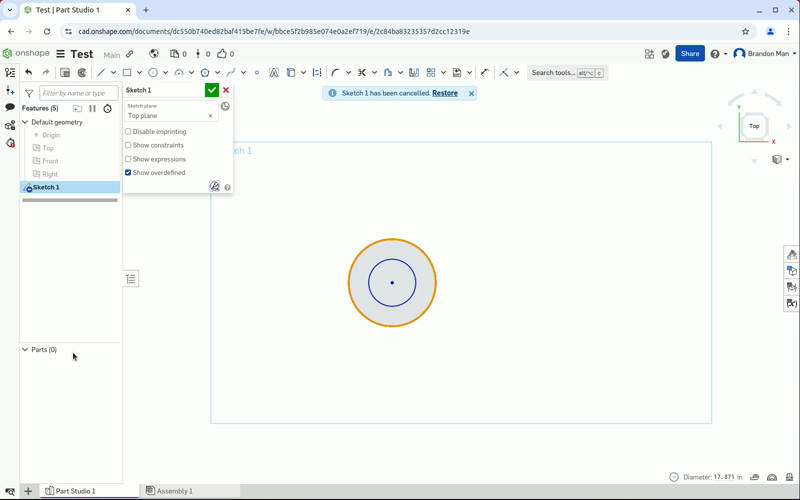
key(shift+e)
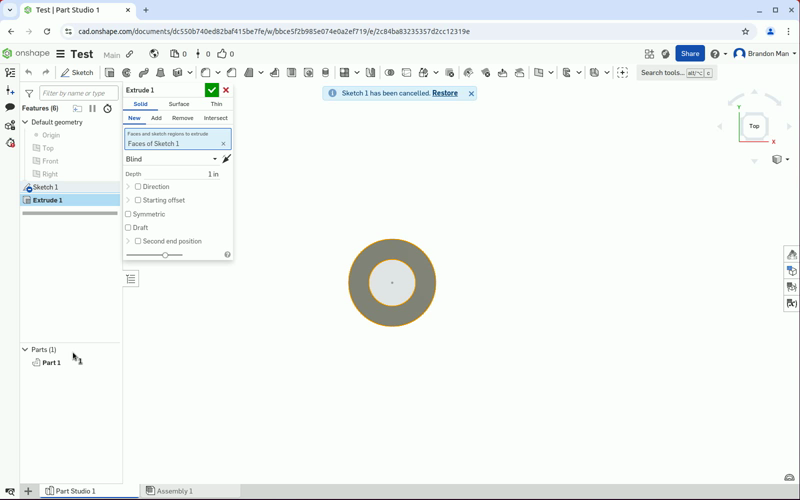
mouse_move(143, 106)
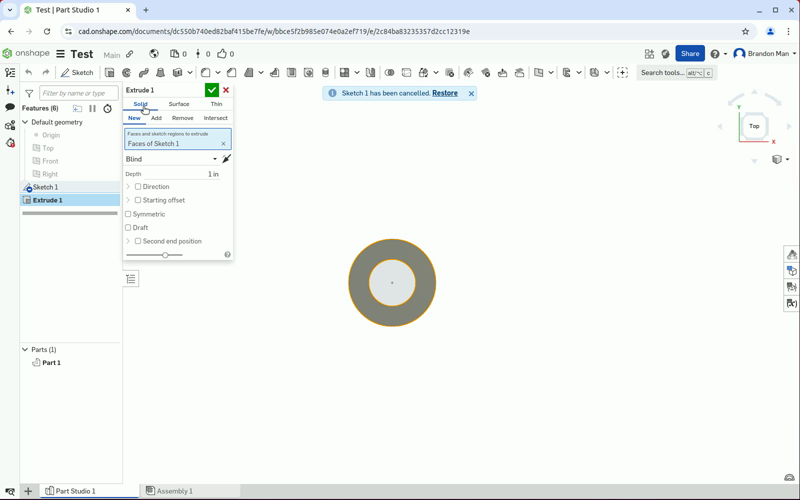
click(143, 106)
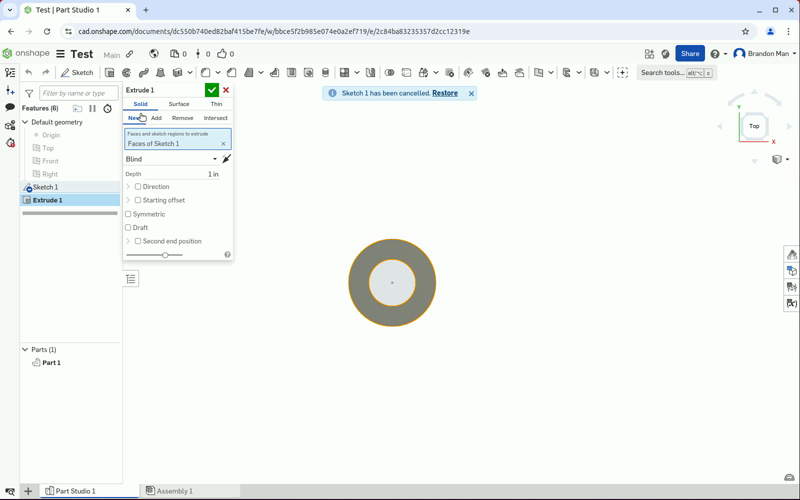
mouse_move(137, 120)
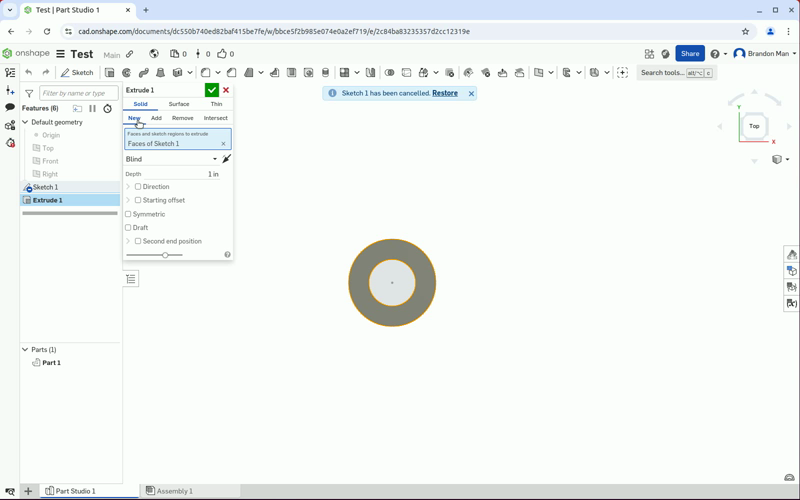
click(137, 120)
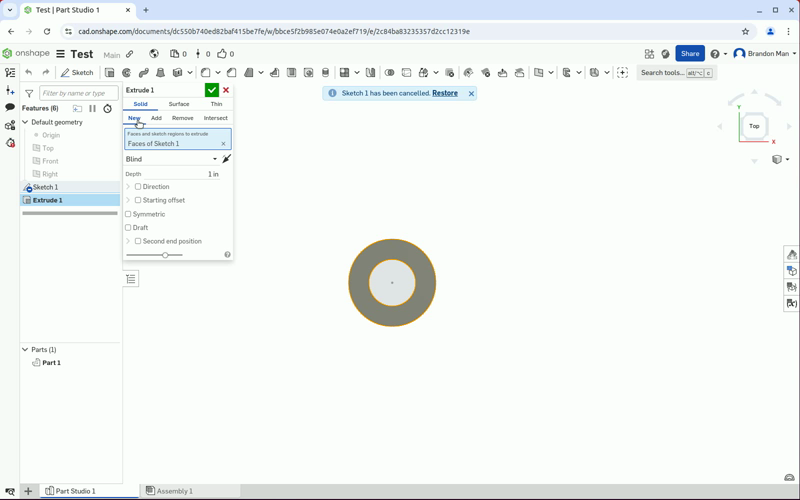
key(tab, 4)
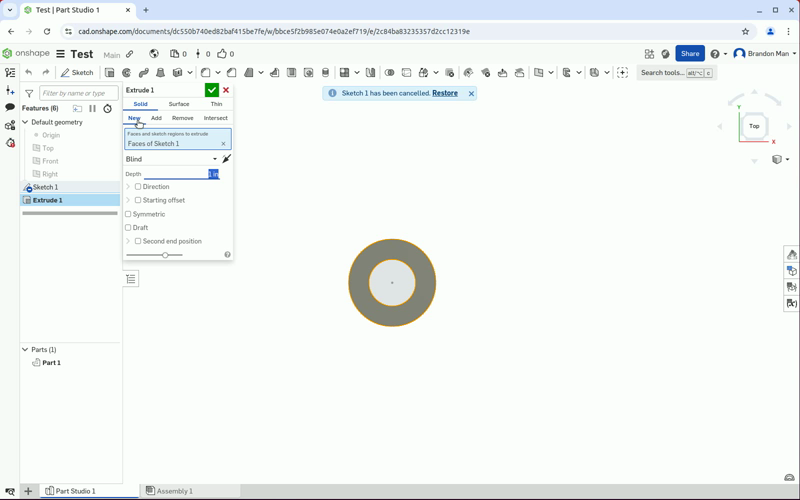
text(15.646)
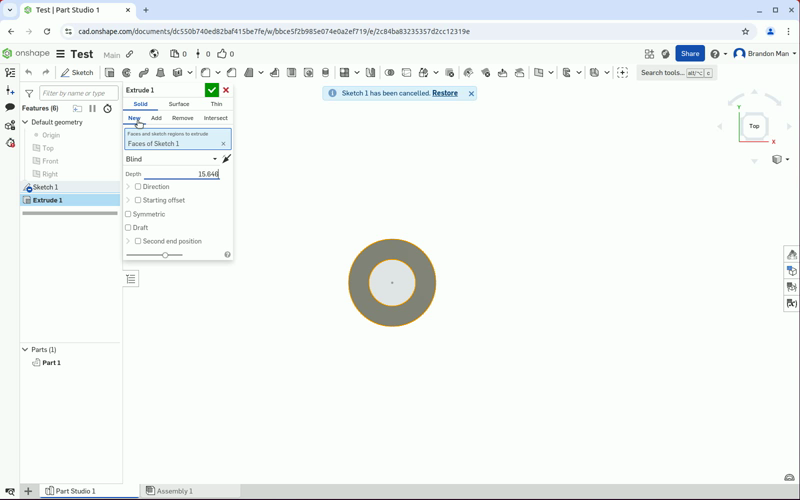
key(enter)
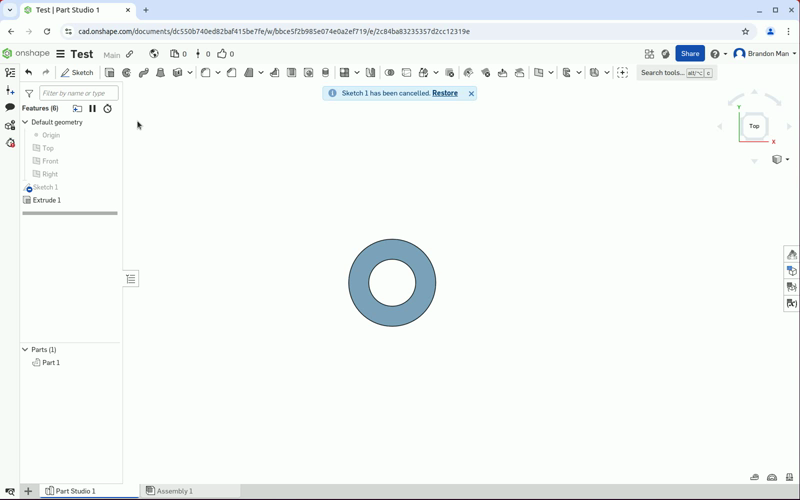
key(shift+h)
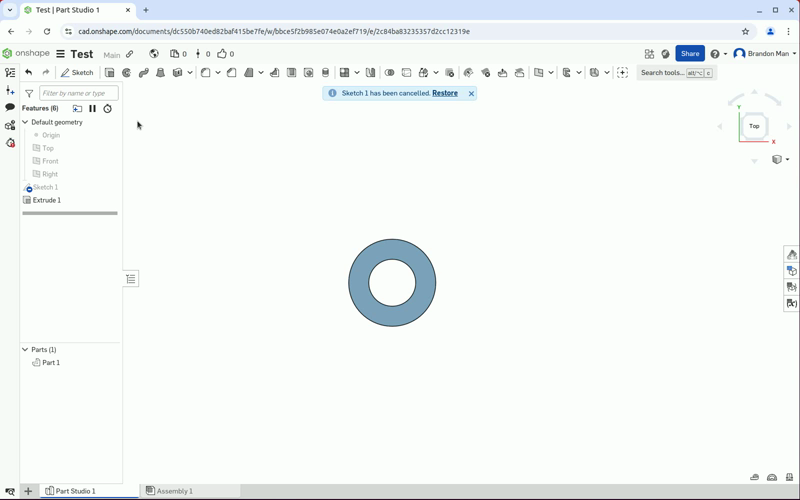
key(shift+h)
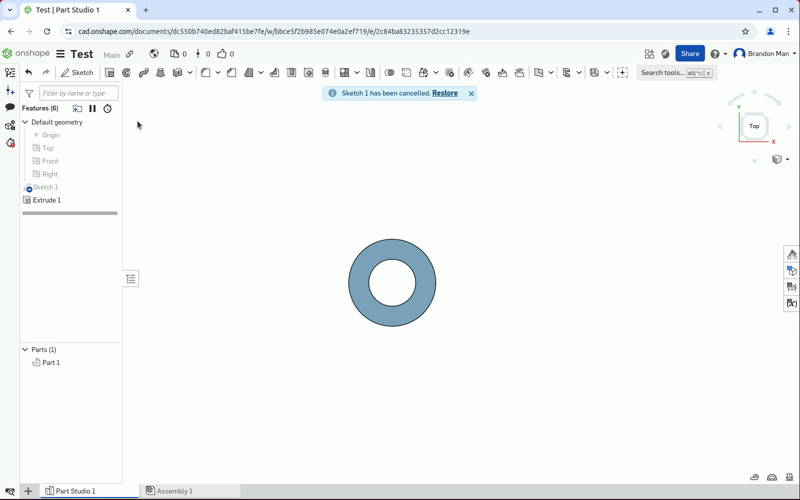
mouse_move(73, 189)
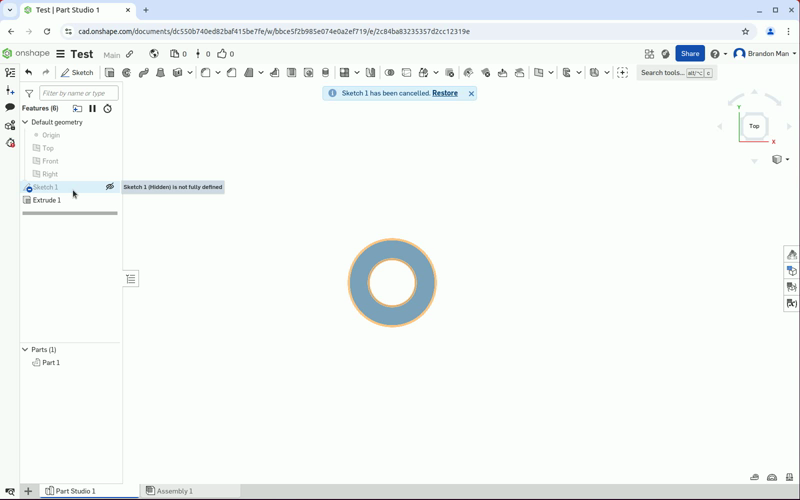
click(73, 189)
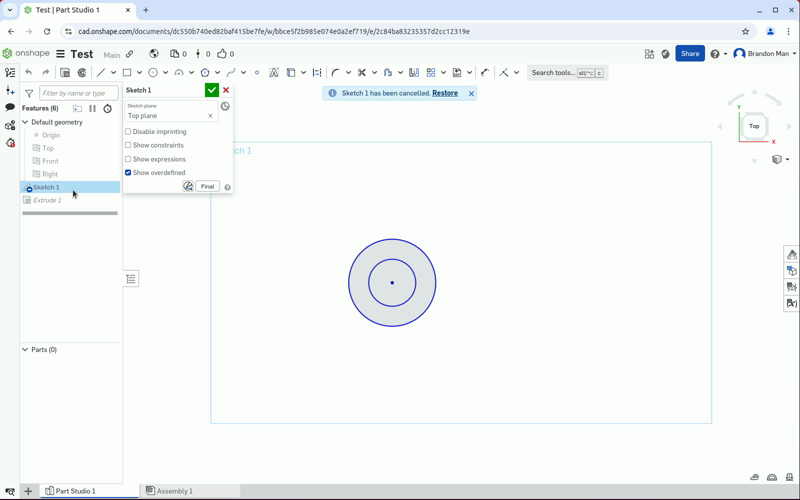
mouse_move(229, 92)
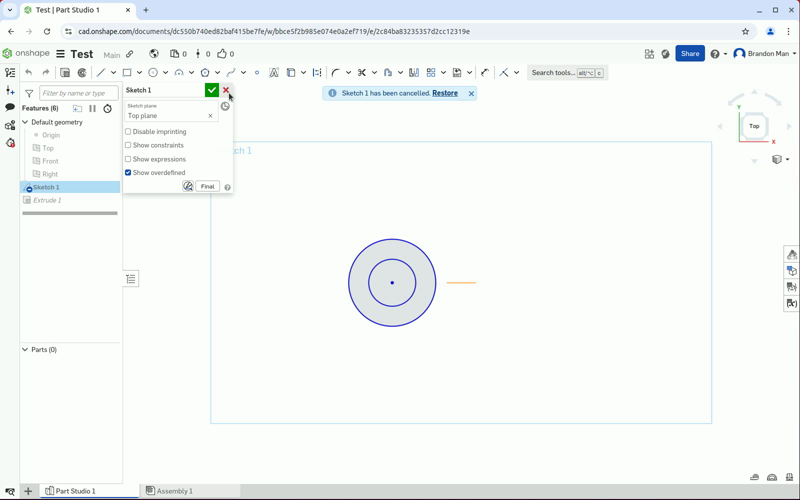
click(229, 92)
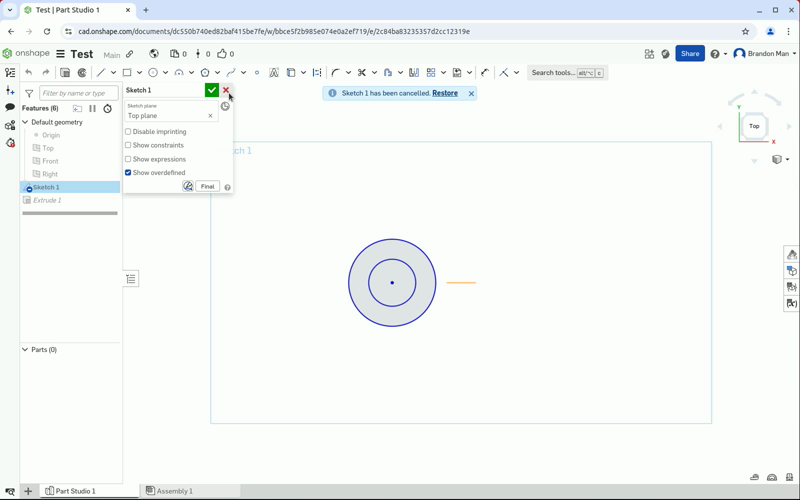
key(shift+s)
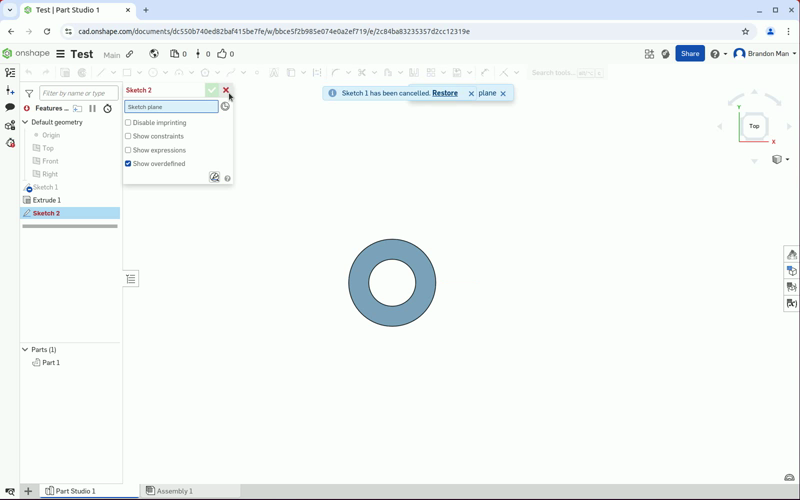
mouse_move(73, 150)
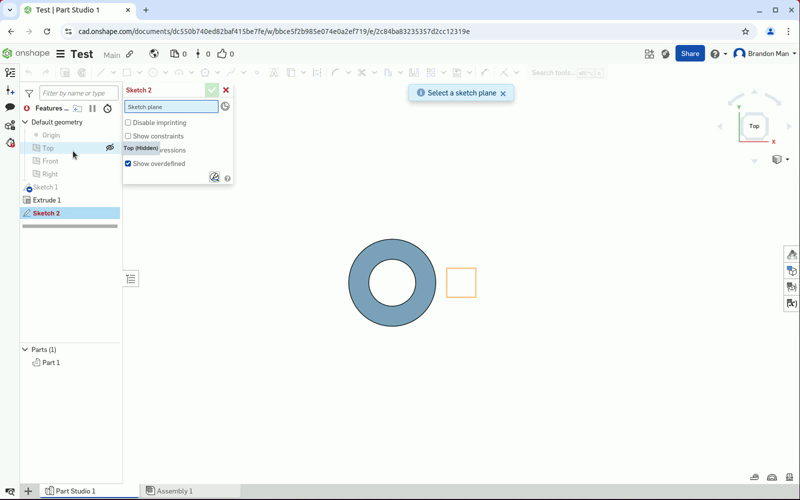
click(73, 150)
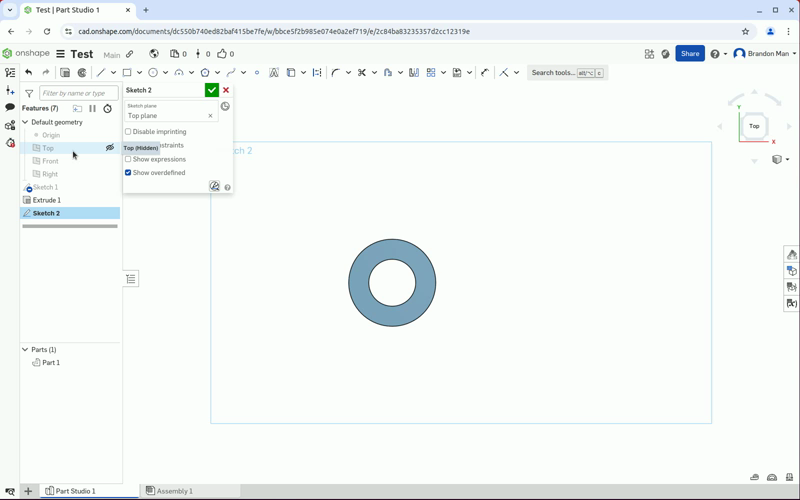
mouse_move(73, 352)
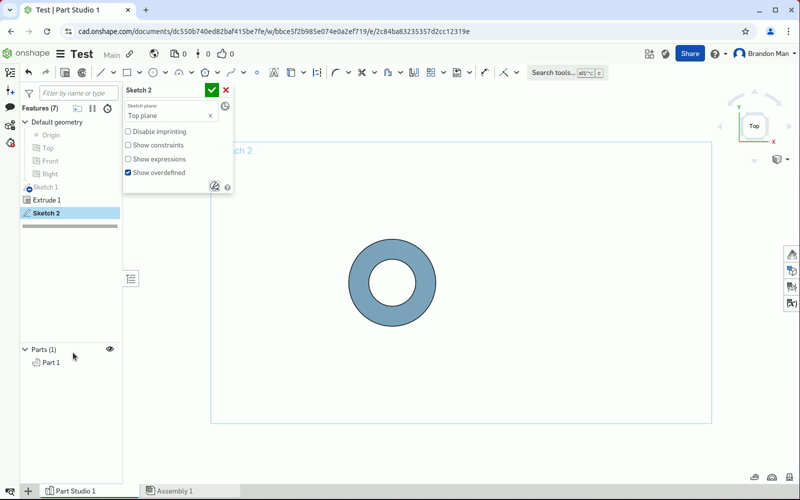
key(y)
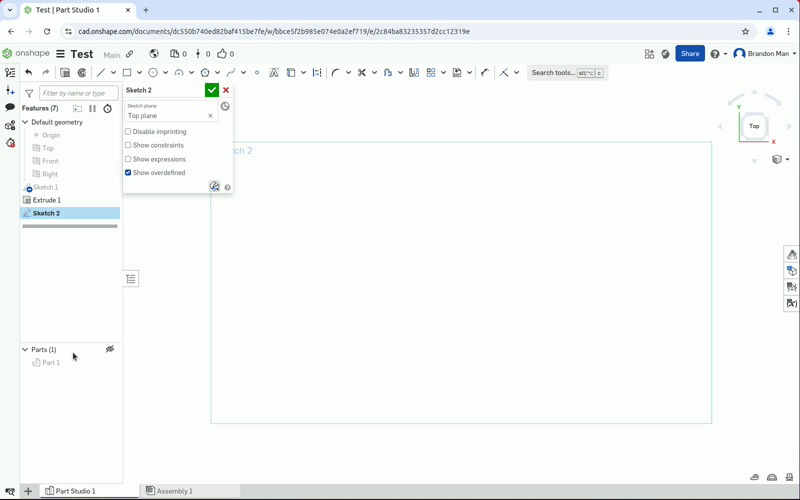
key(l)
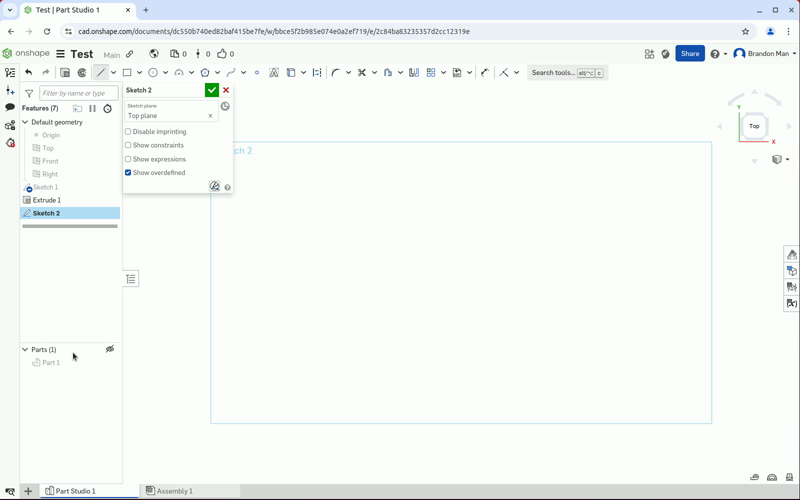
key_down(shift)
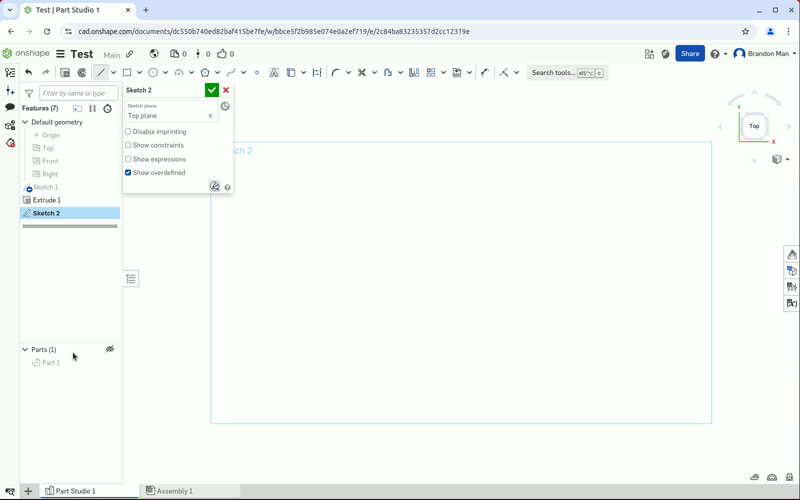
mouse_move(391, 326)
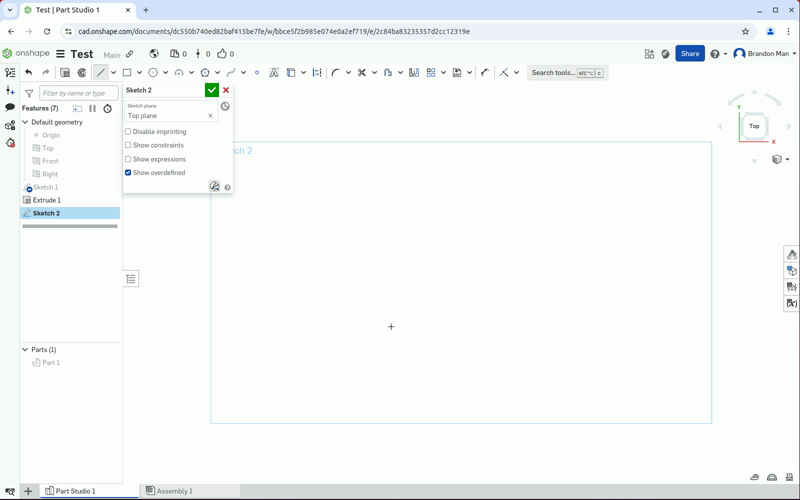
click(391, 326)
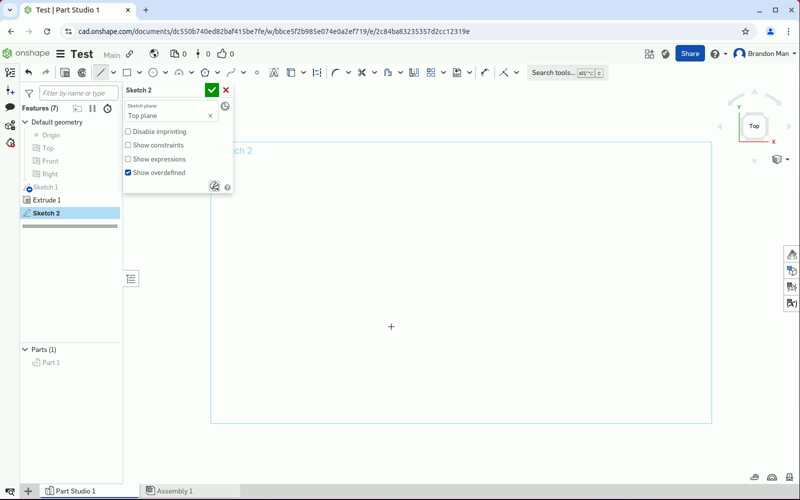
key_up(shift)
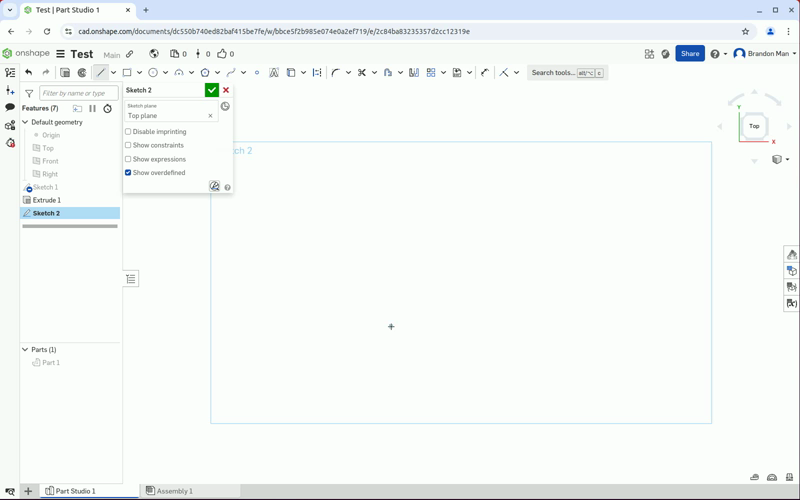
key_down(shift)
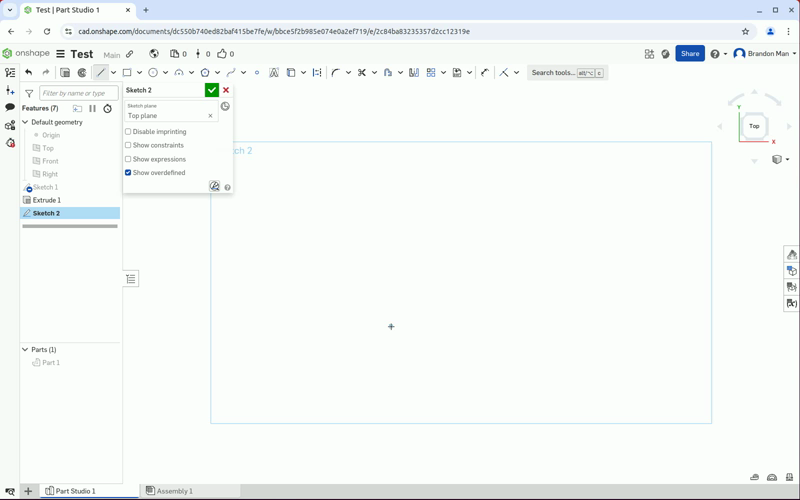
mouse_move(529, 324)
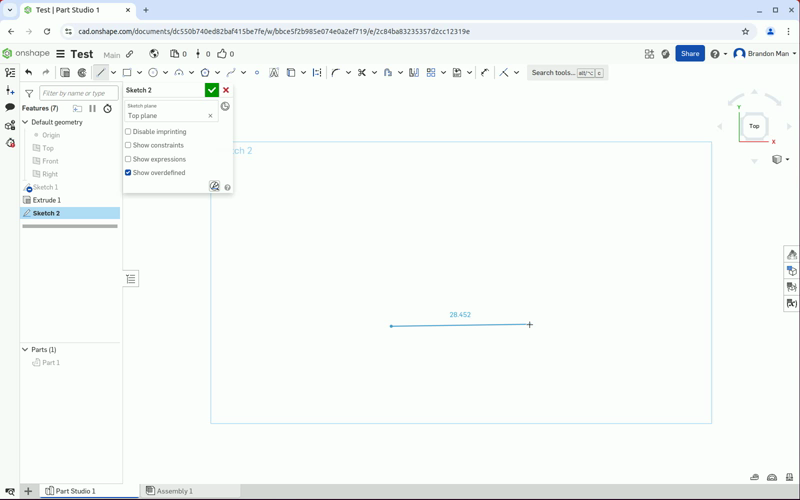
click(529, 324)
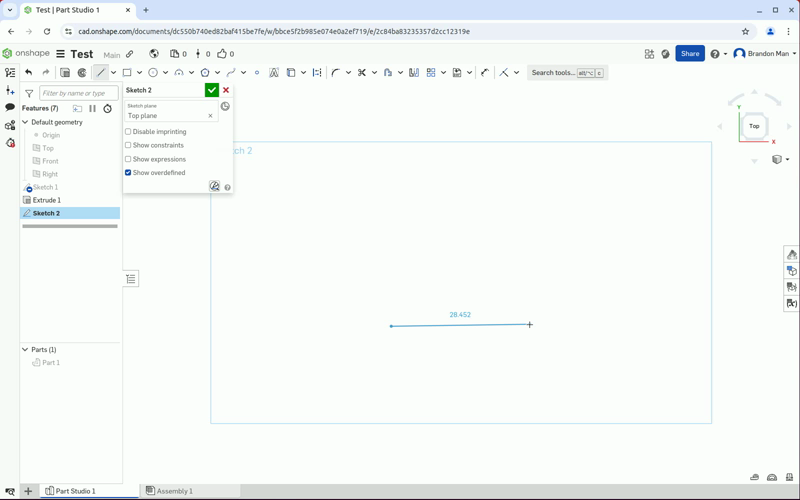
key_up(shift)
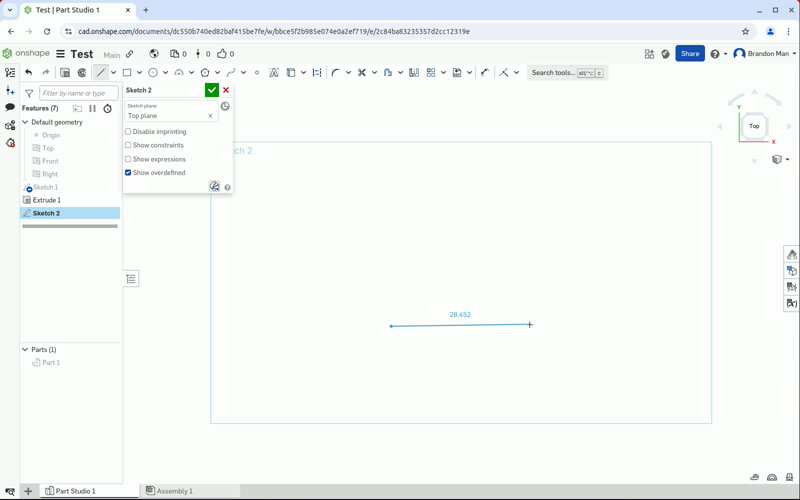
key(esc)
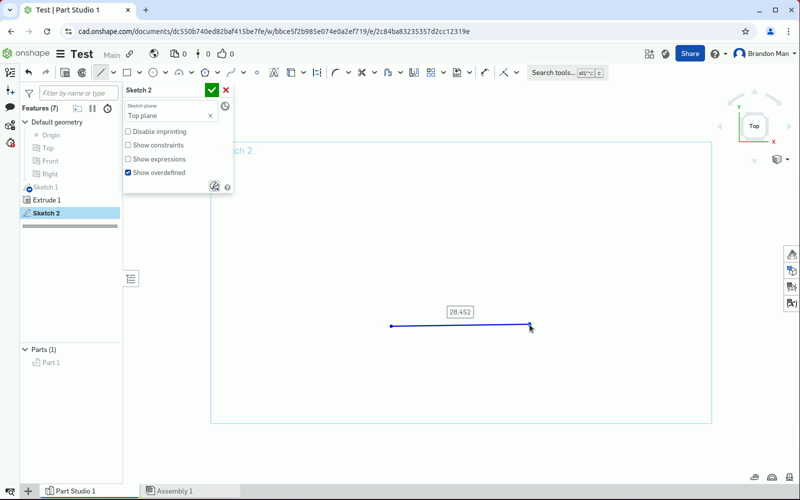
key(a)
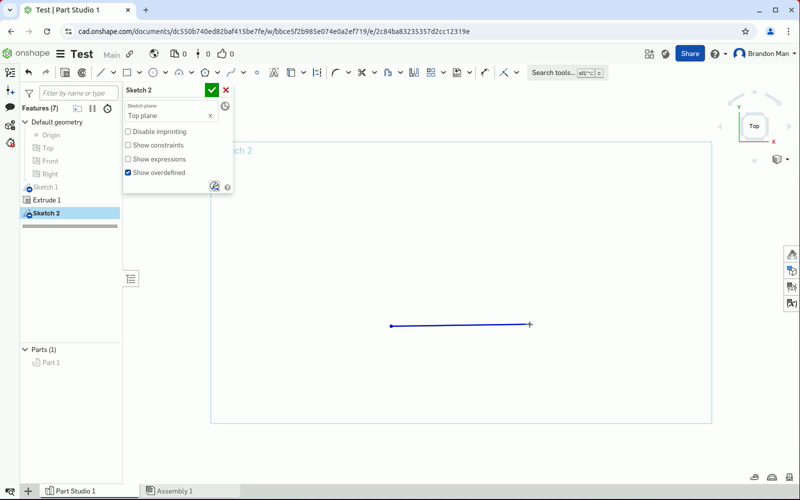
mouse_move(529, 324)
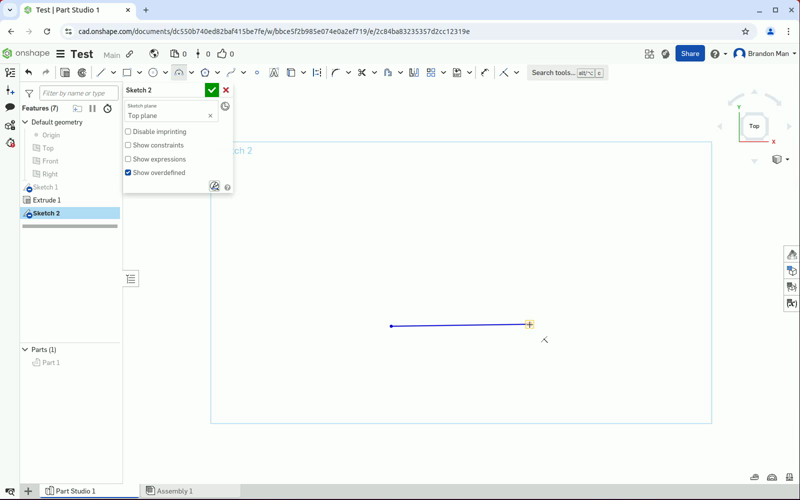
click(529, 324)
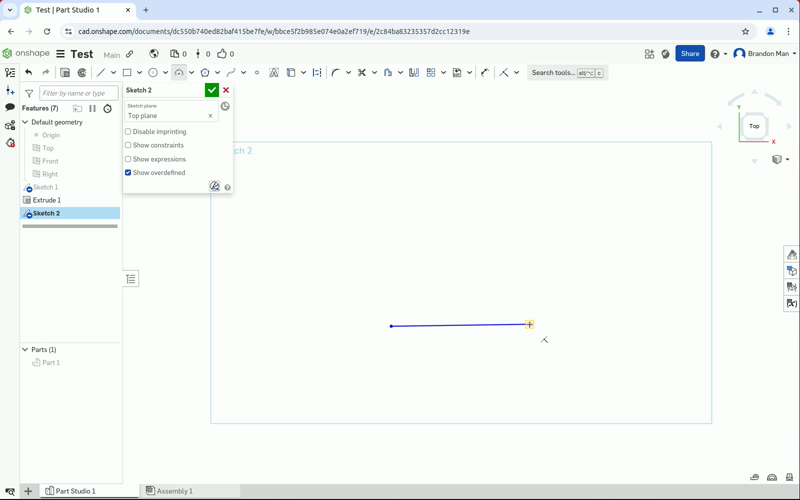
key_down(shift)
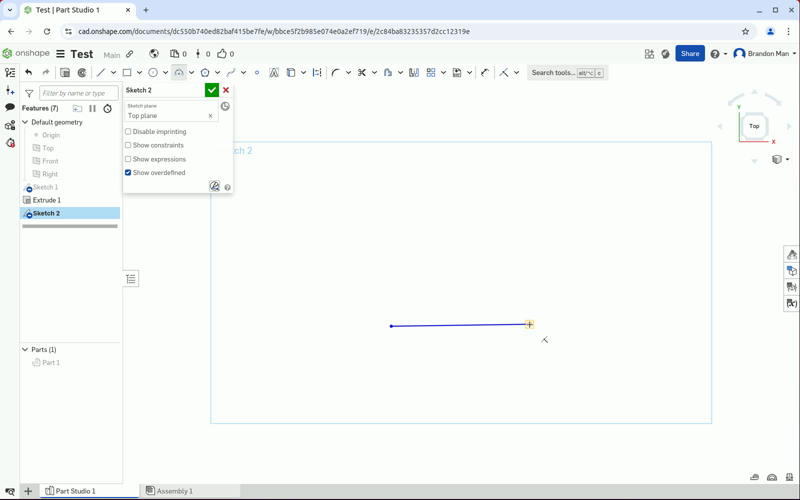
mouse_move(529, 241)
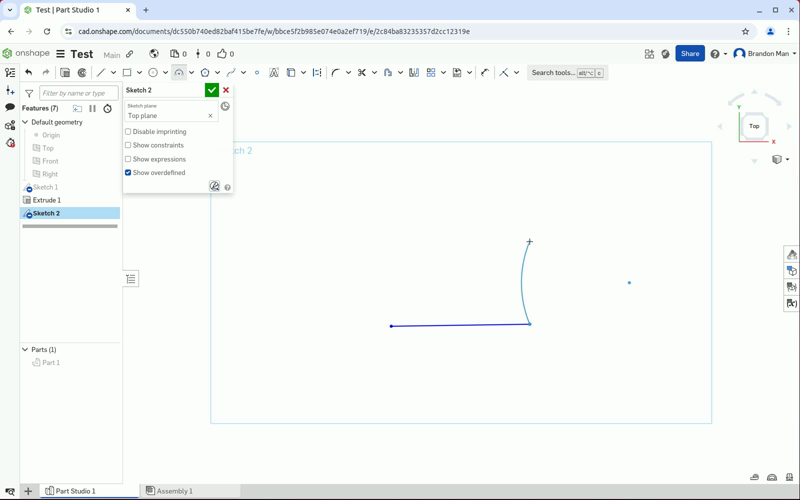
click(529, 241)
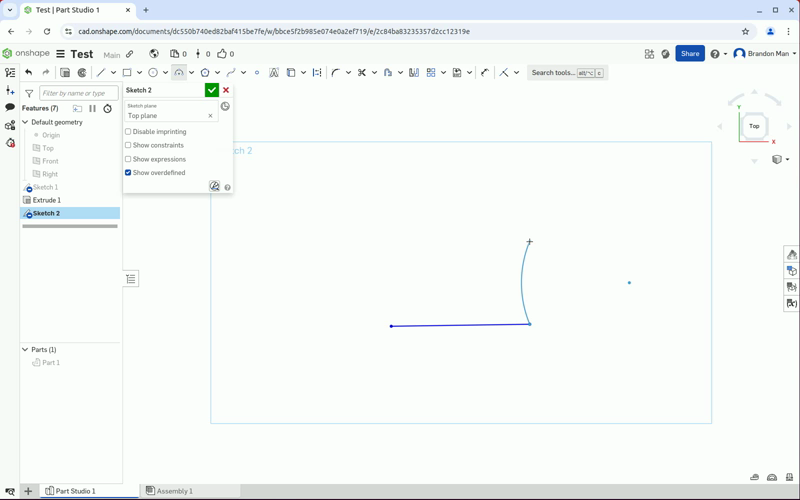
mouse_move(570, 282)
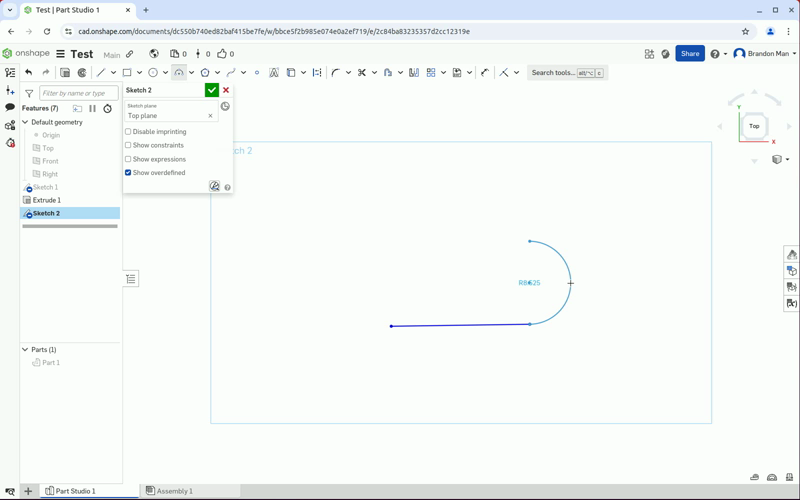
click(570, 282)
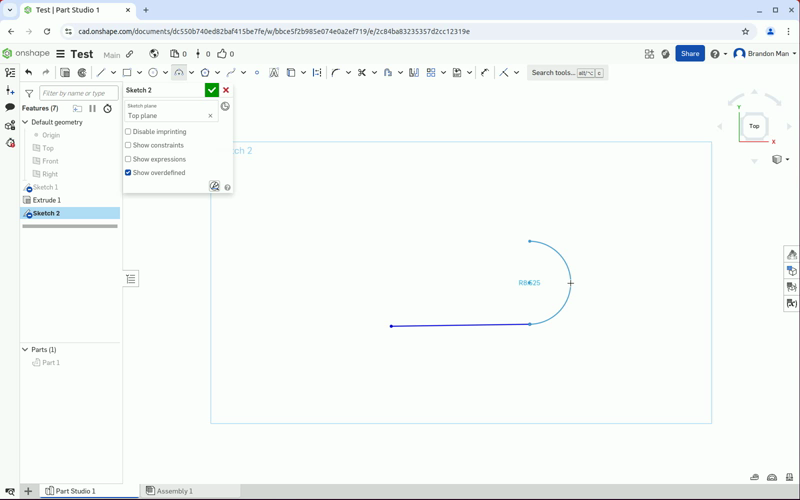
key_up(shift)
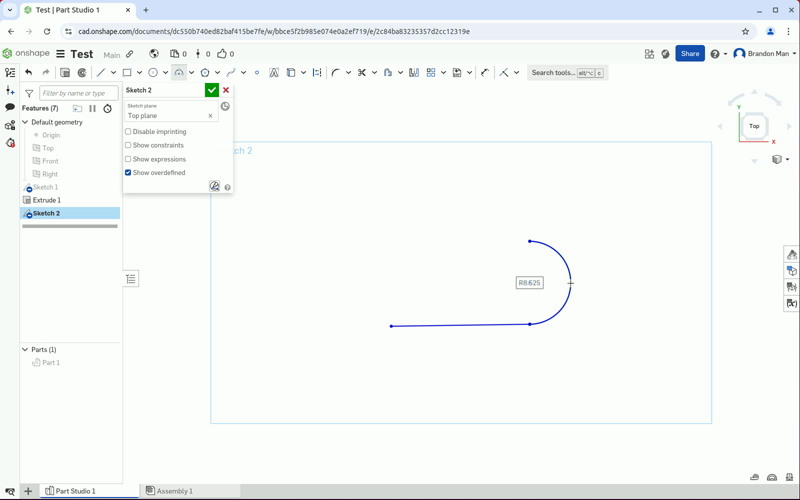
key(esc)
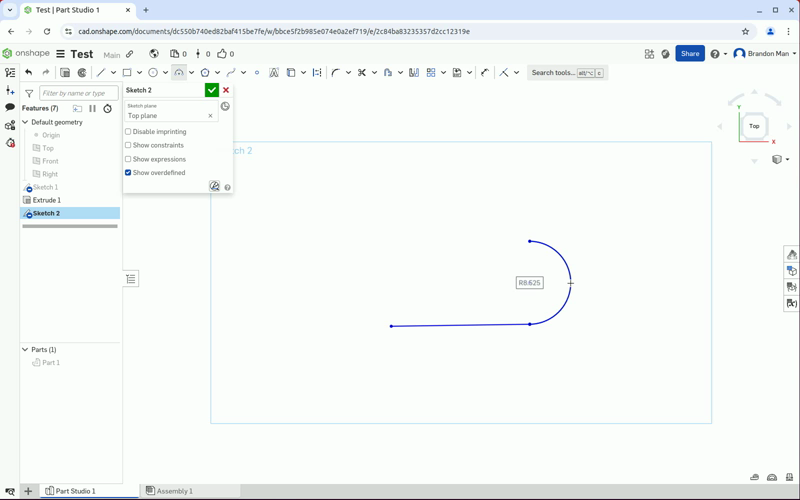
key(l)
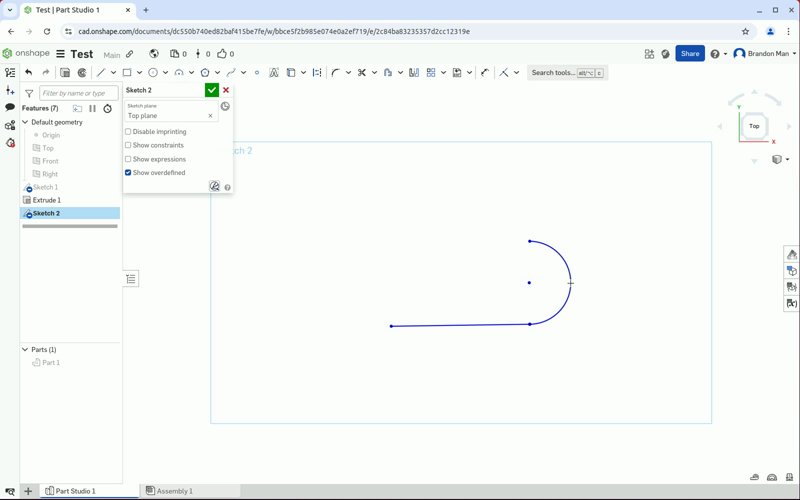
mouse_move(529, 241)
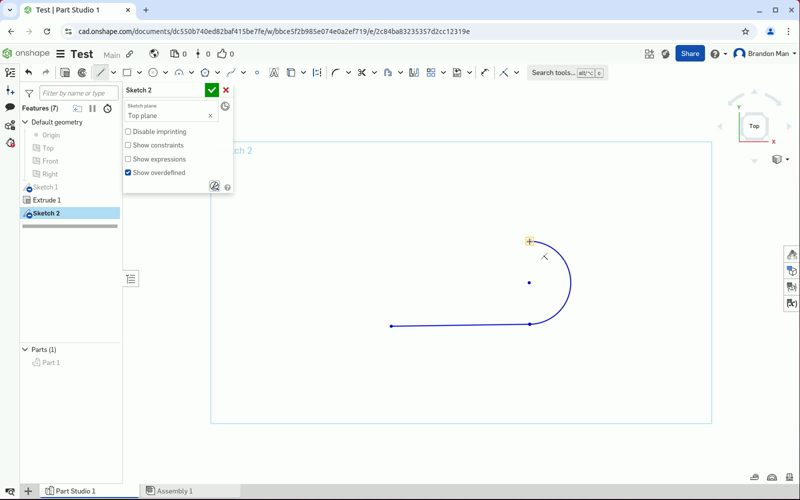
click(529, 241)
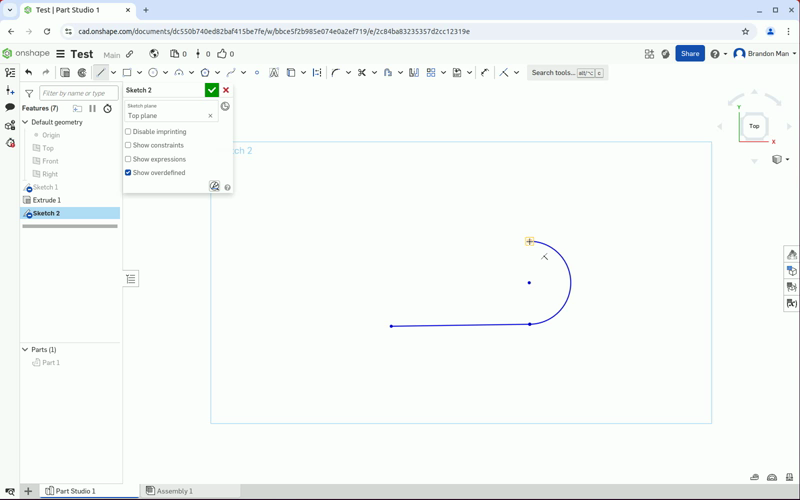
key_down(shift)
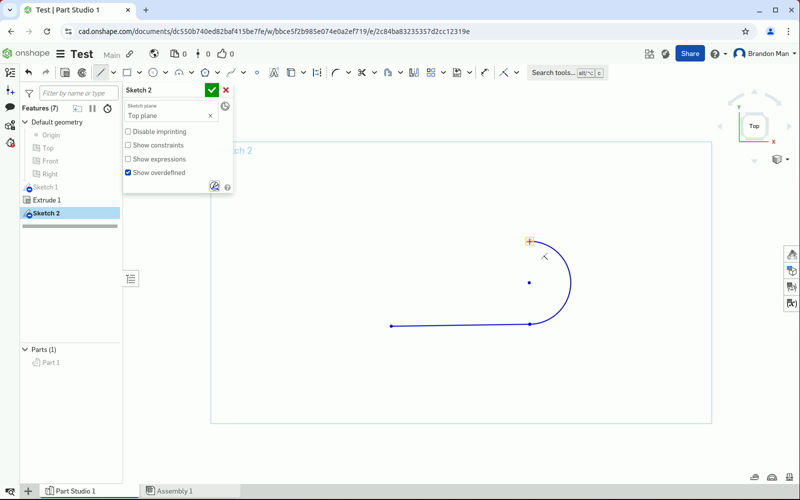
mouse_move(391, 241)
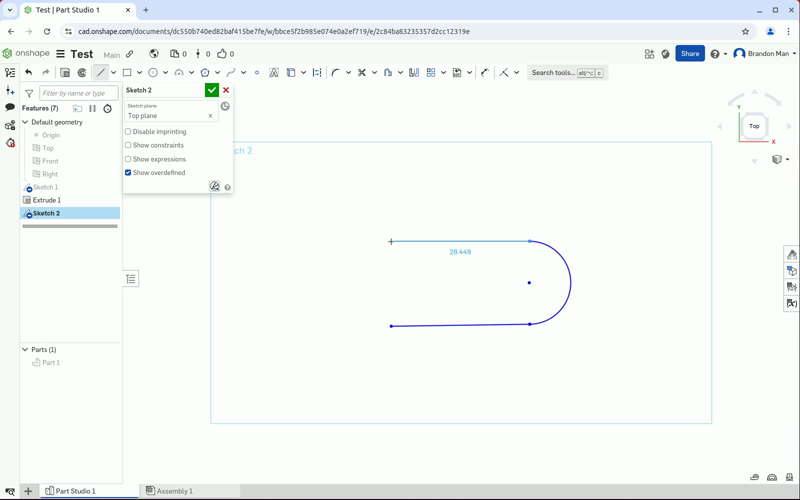
click(391, 241)
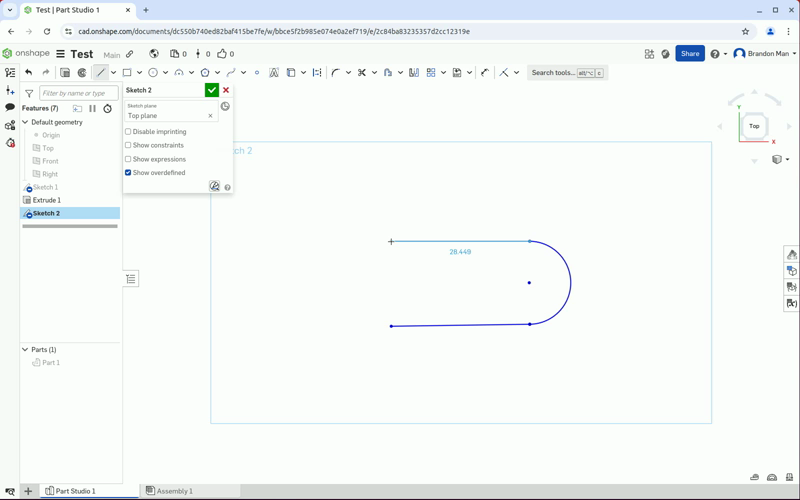
key_up(shift)
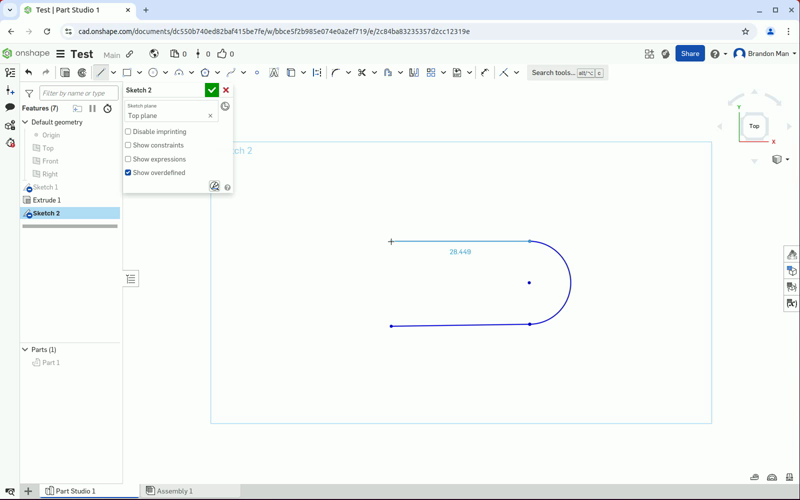
key(esc)
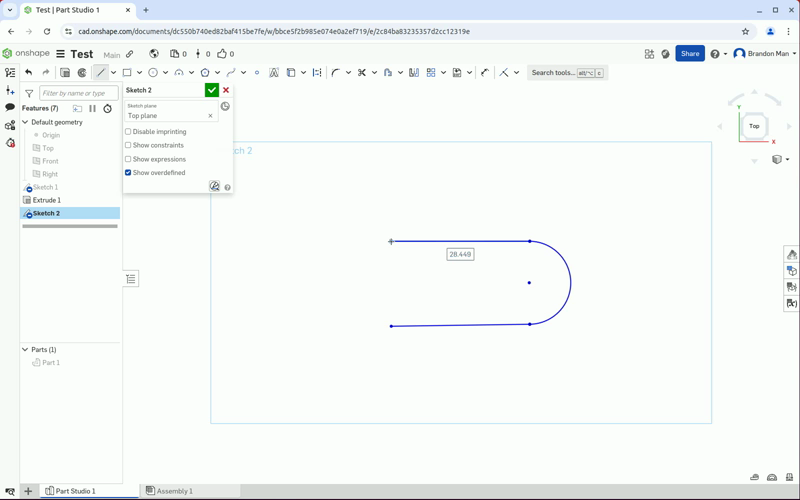
key(a)
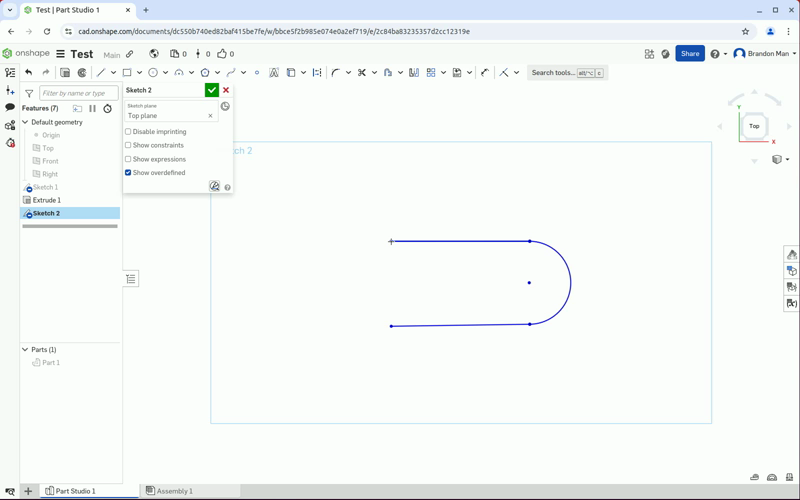
mouse_move(391, 241)
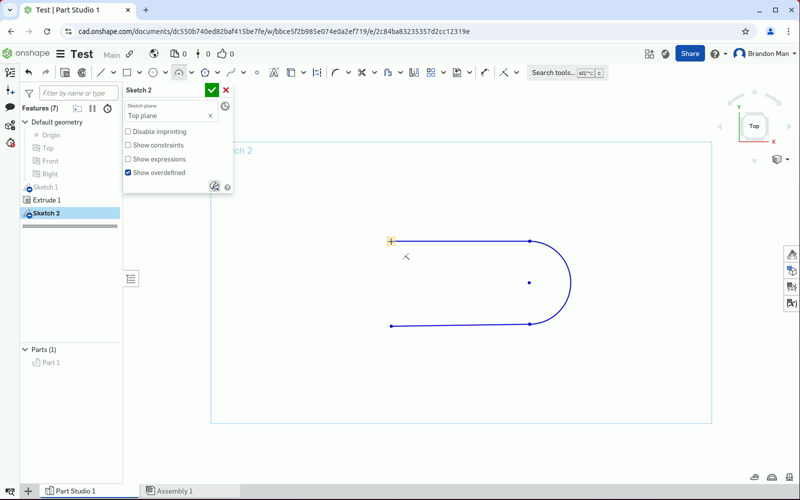
click(391, 241)
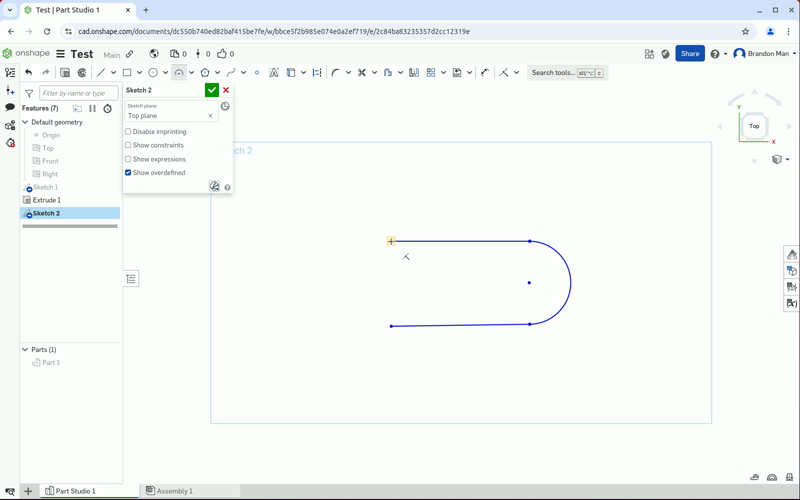
mouse_move(391, 326)
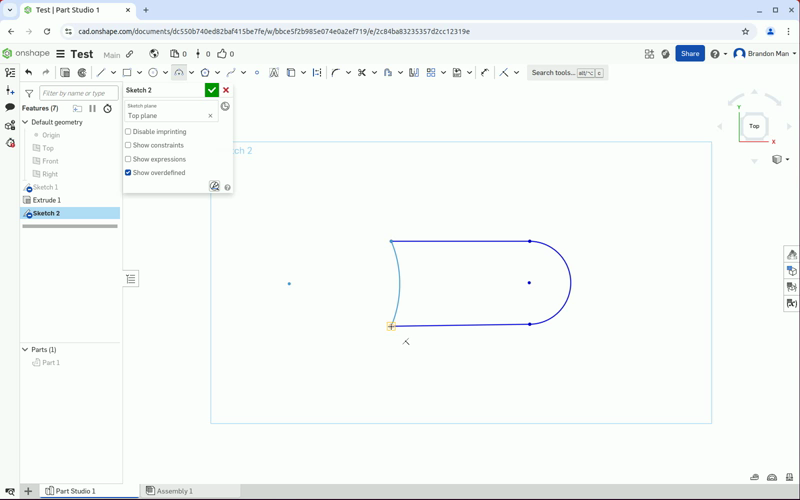
click(391, 326)
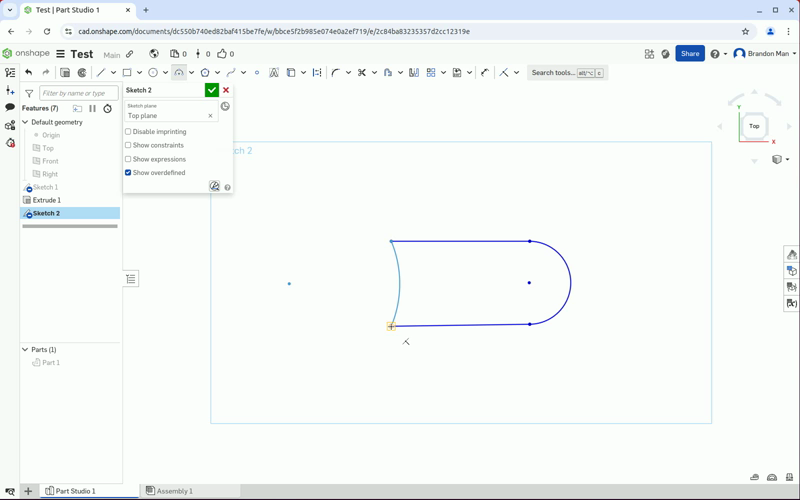
key_down(shift)
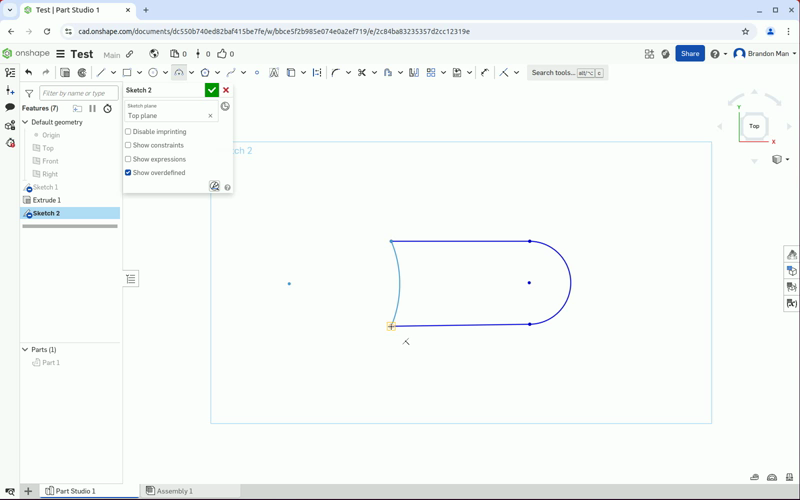
mouse_move(433, 283)
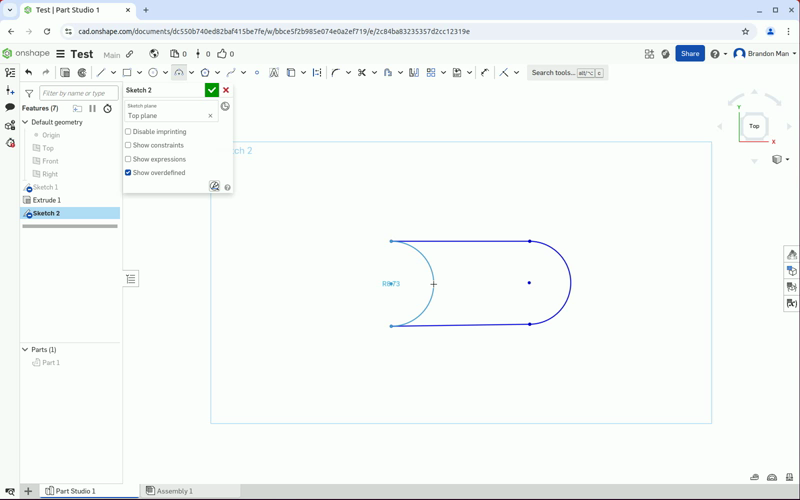
click(433, 283)
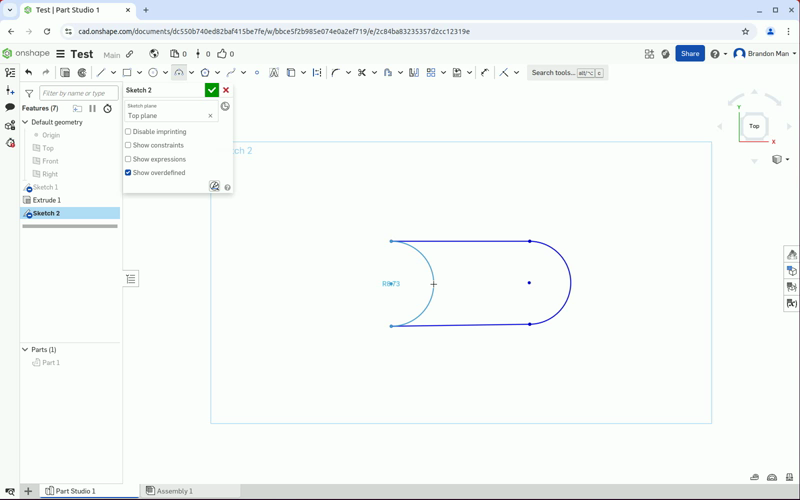
key_up(shift)
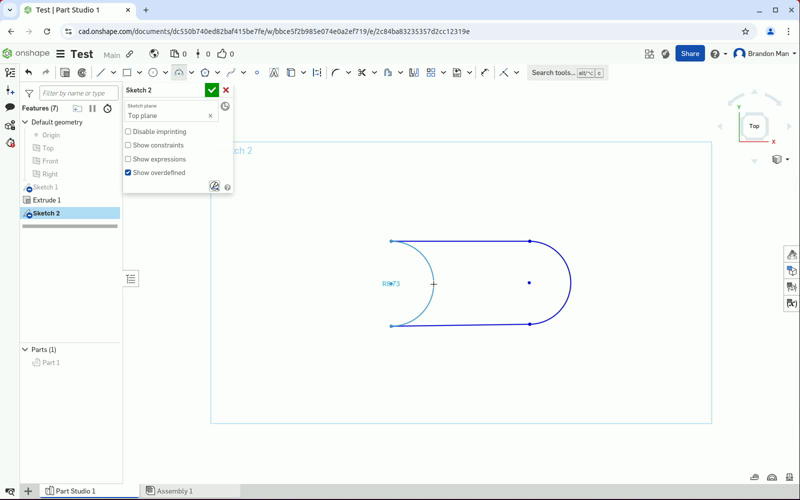
key(esc)
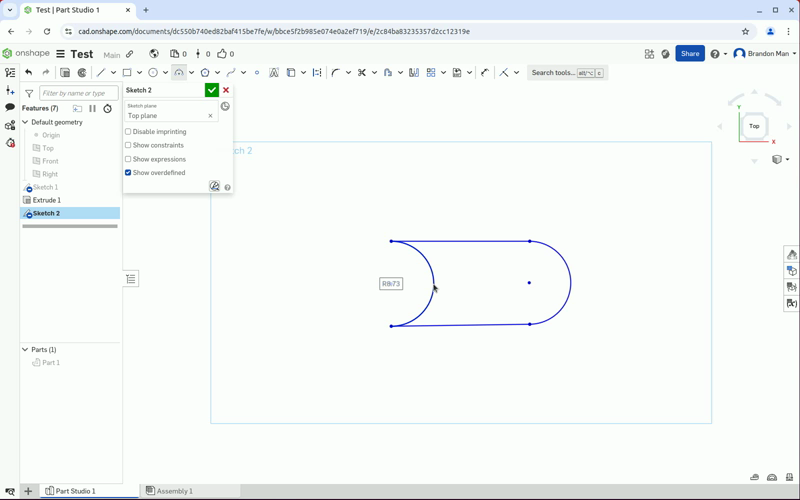
key(c)
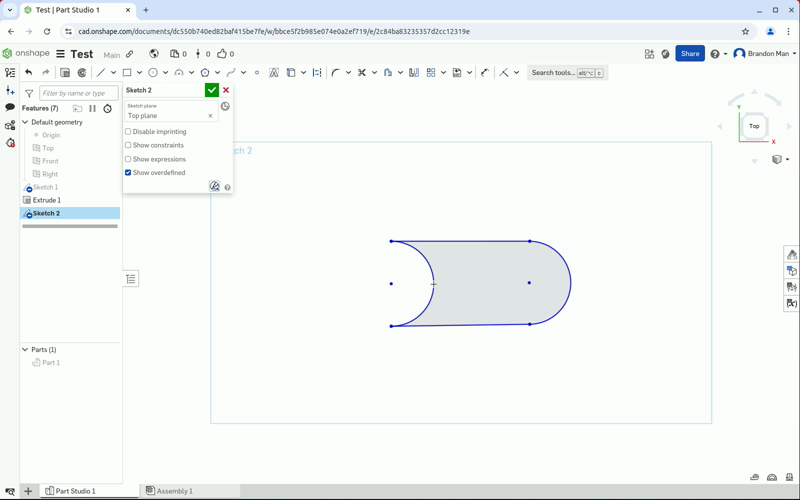
key_down(shift)
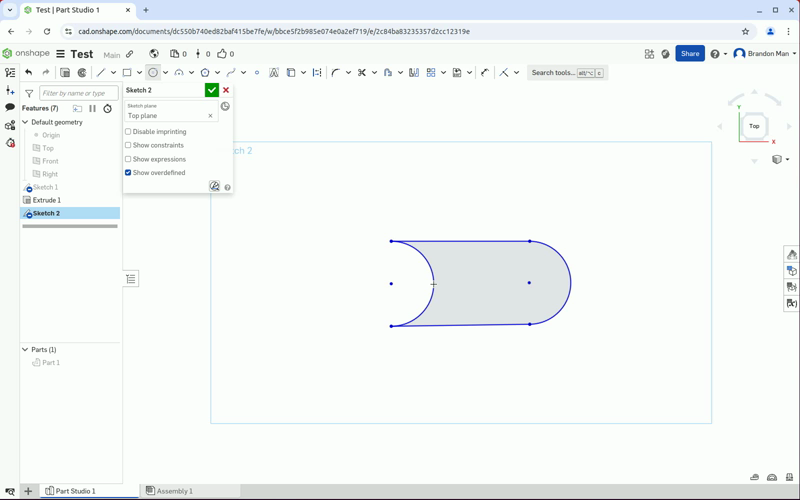
mouse_move(529, 282)
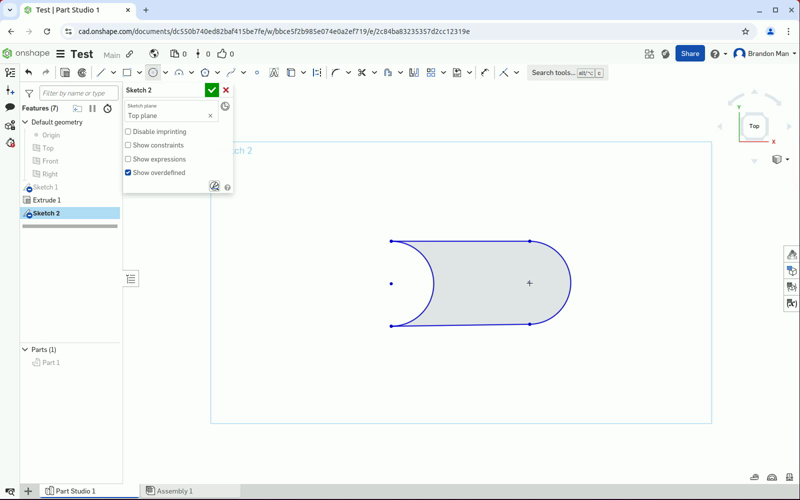
scroll(6)
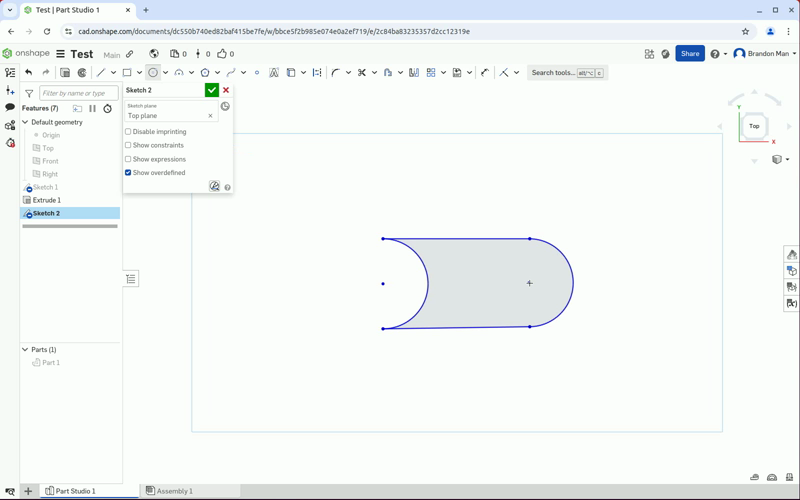
scroll(6)
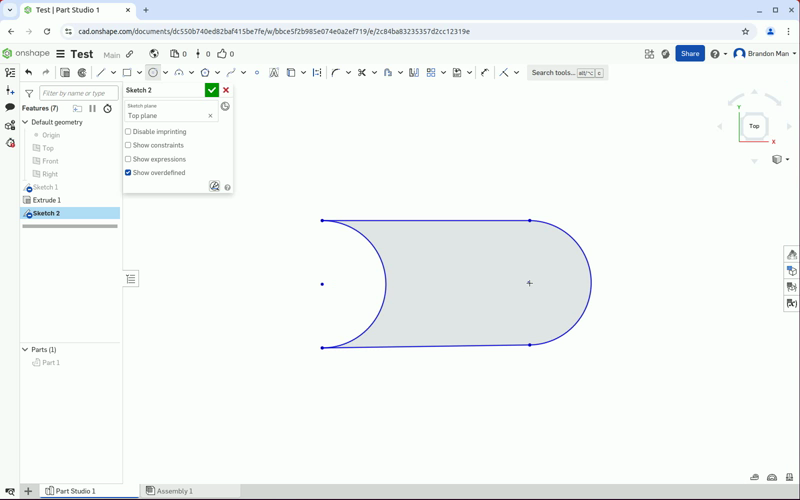
scroll(6)
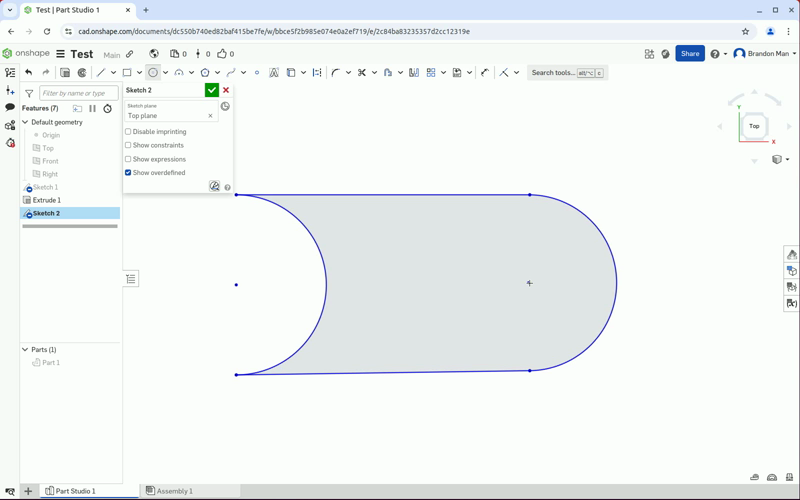
scroll(6)
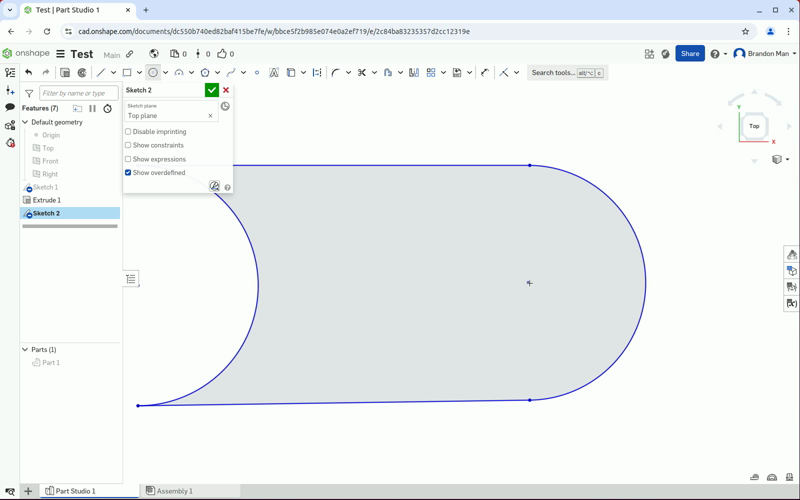
scroll(6)
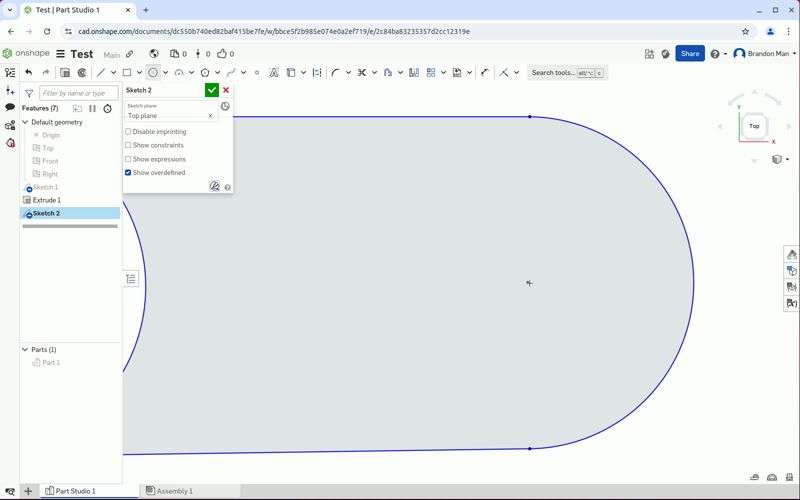
scroll(6)
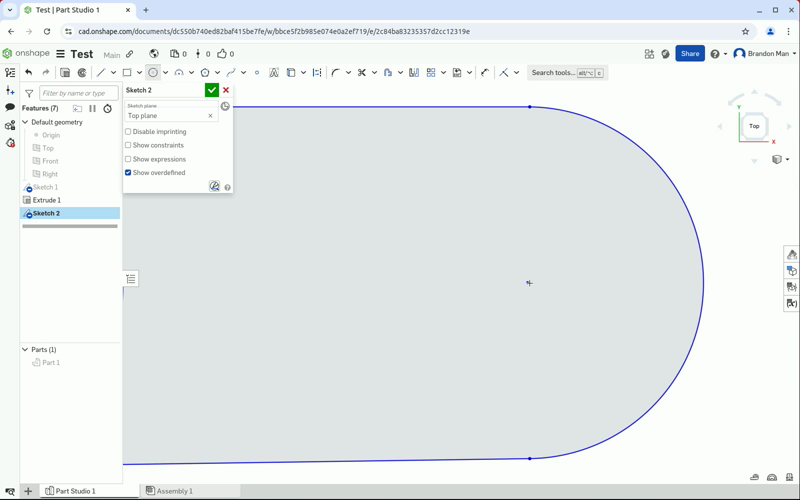
scroll(6)
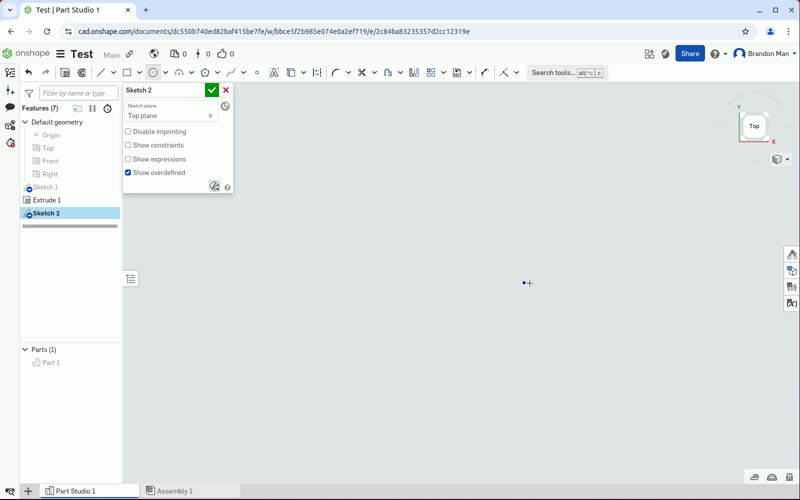
click(529, 282)
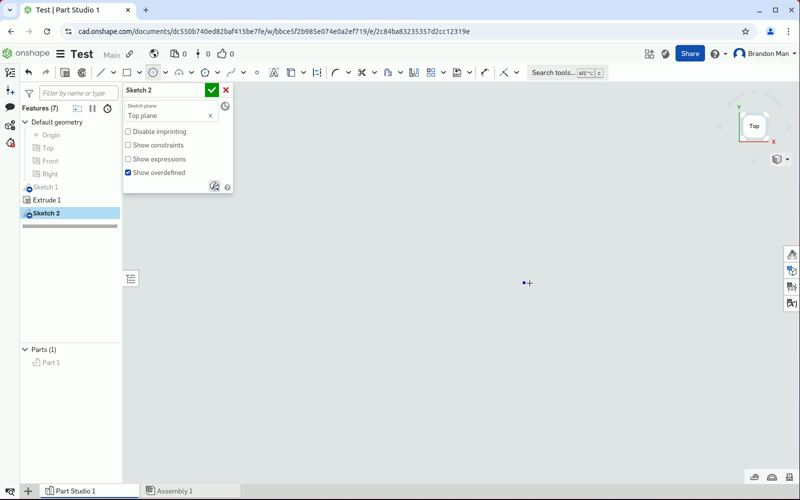
scroll(-6)
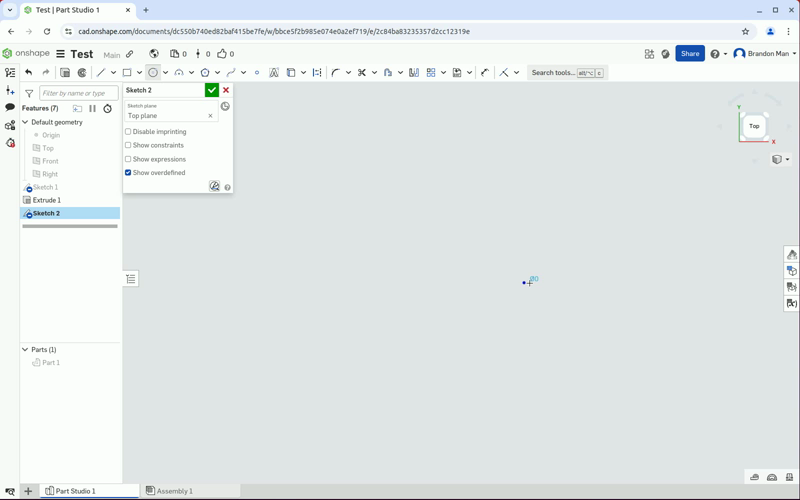
scroll(-6)
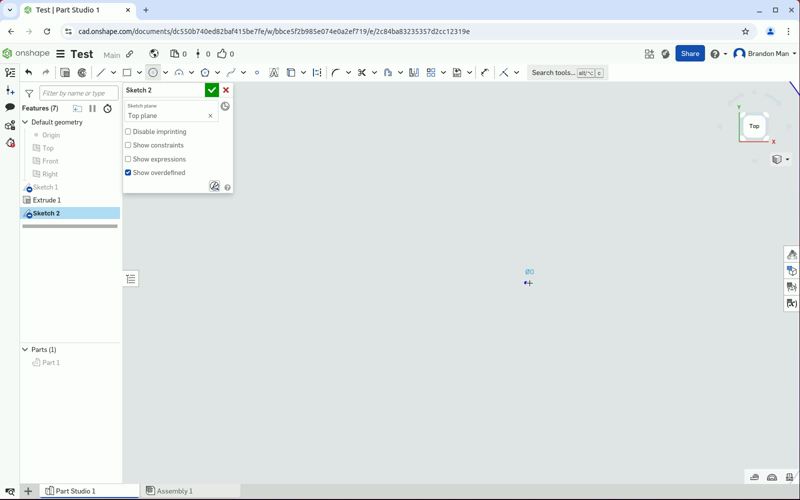
scroll(-6)
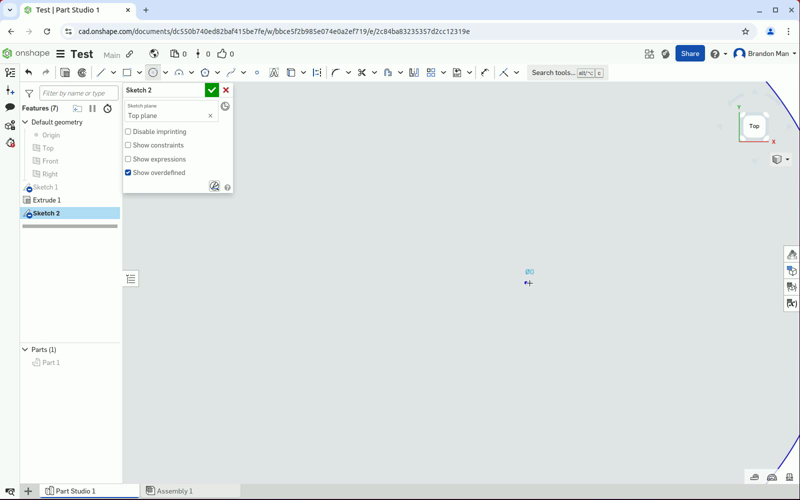
scroll(-6)
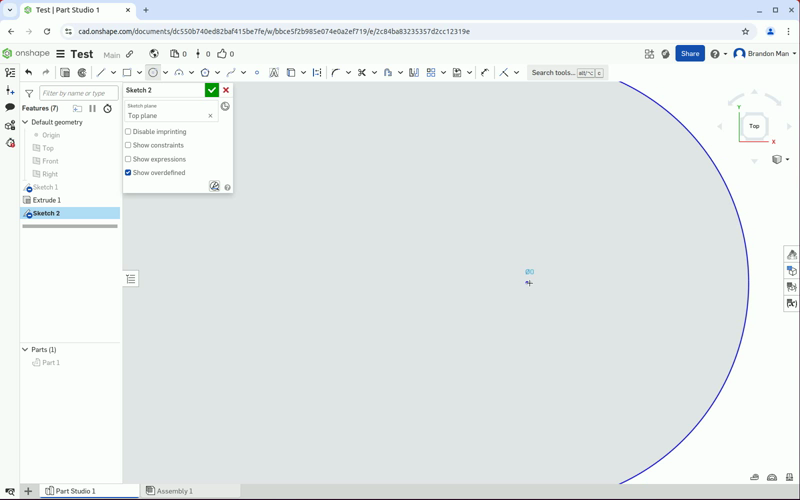
scroll(-6)
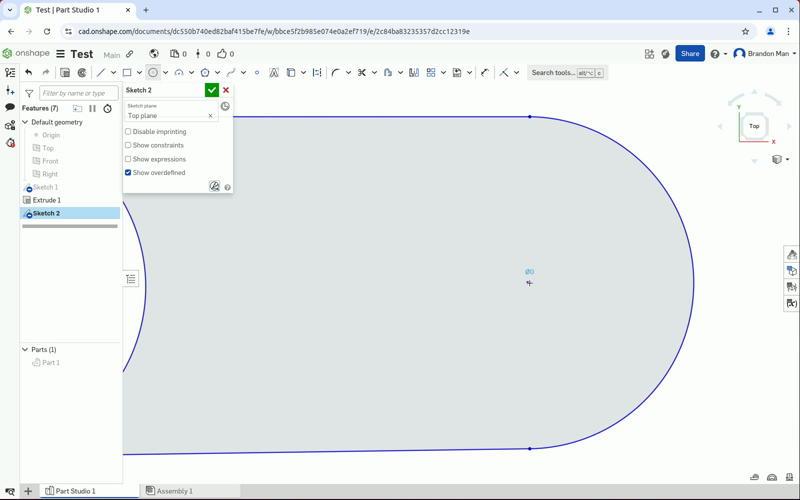
scroll(-6)
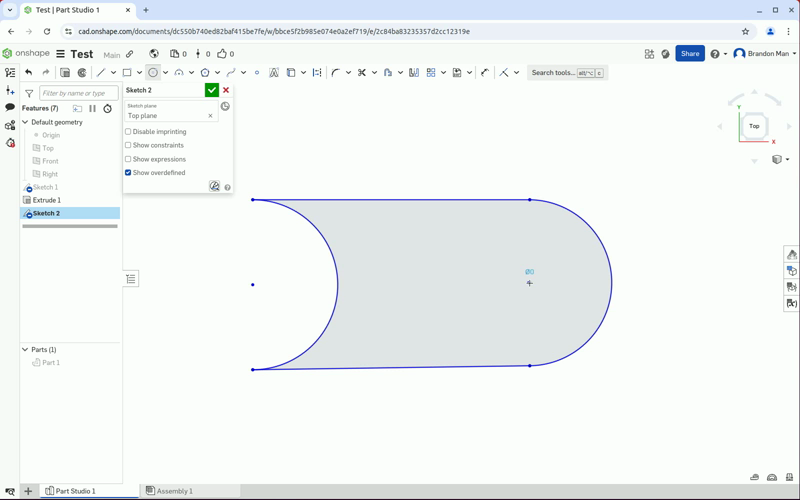
scroll(-6)
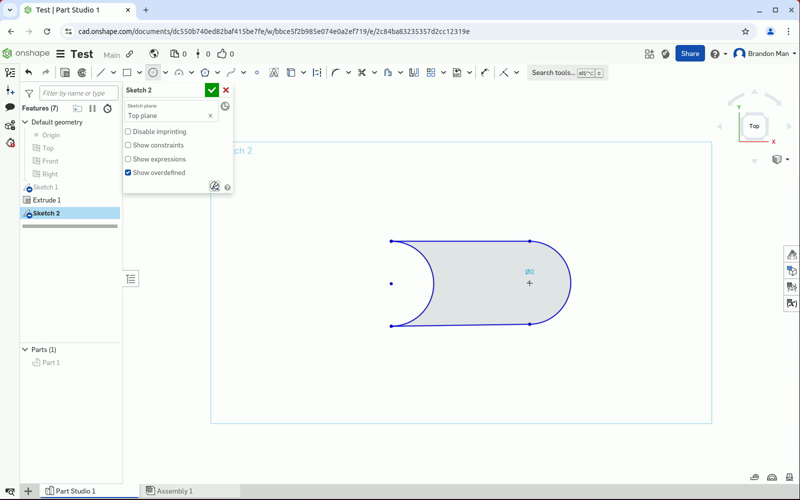
key_up(shift)
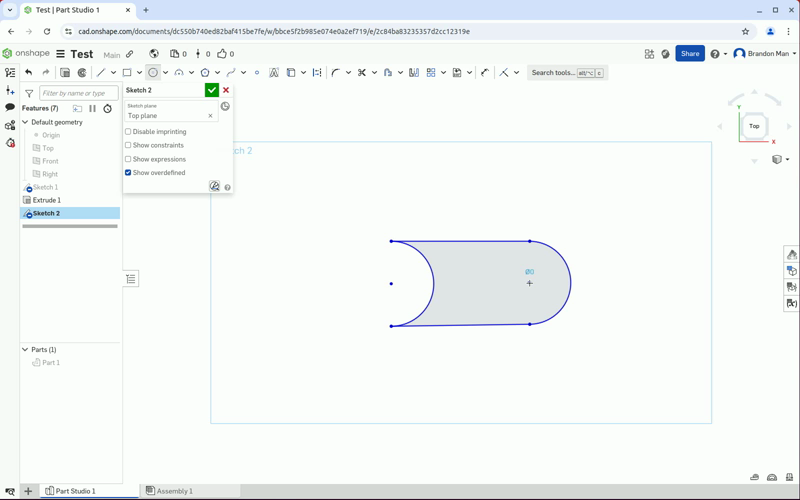
mouse_move(554, 282)
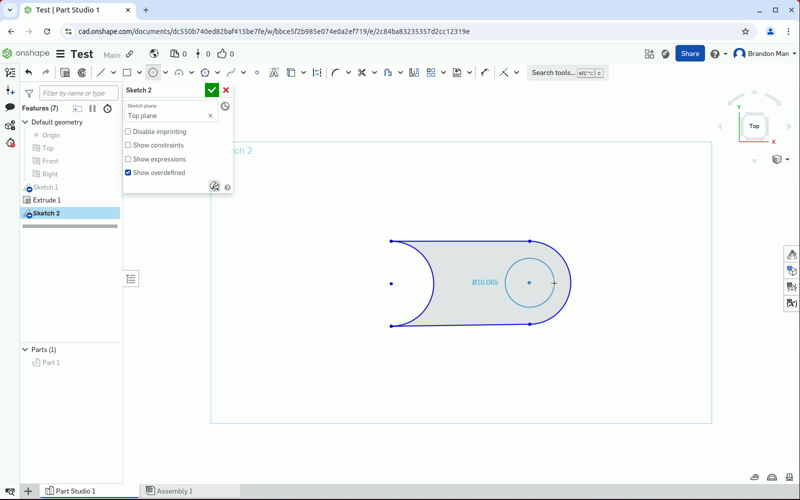
click(554, 282)
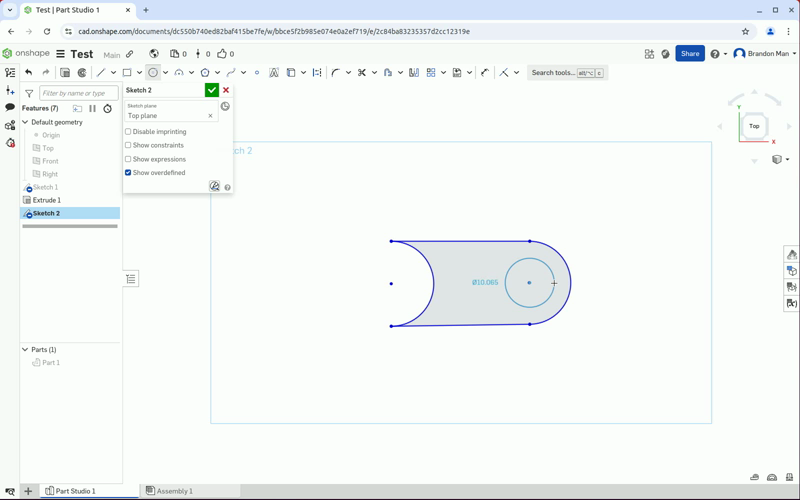
key(esc)
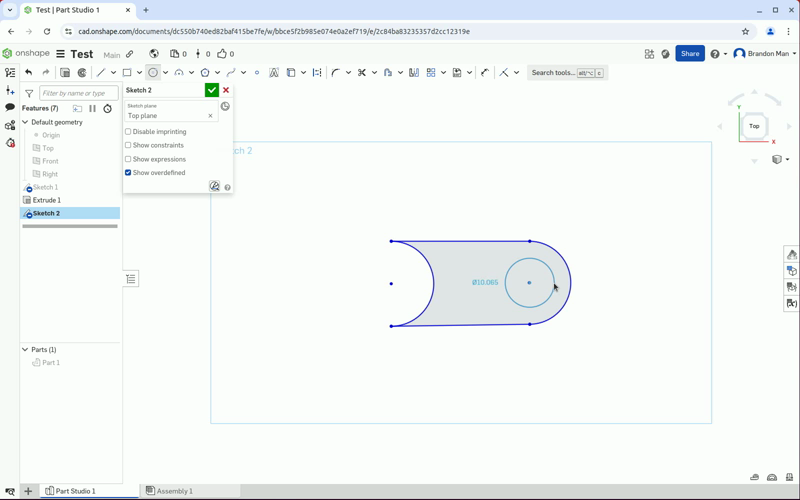
mouse_move(484, 282)
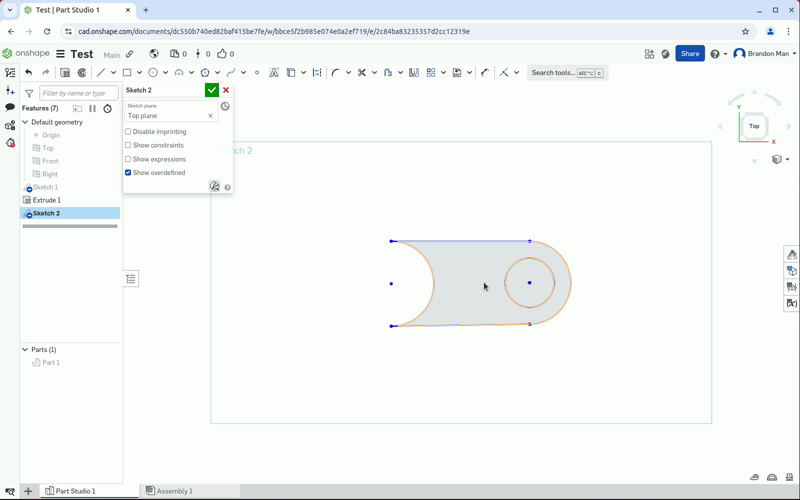
click(484, 282)
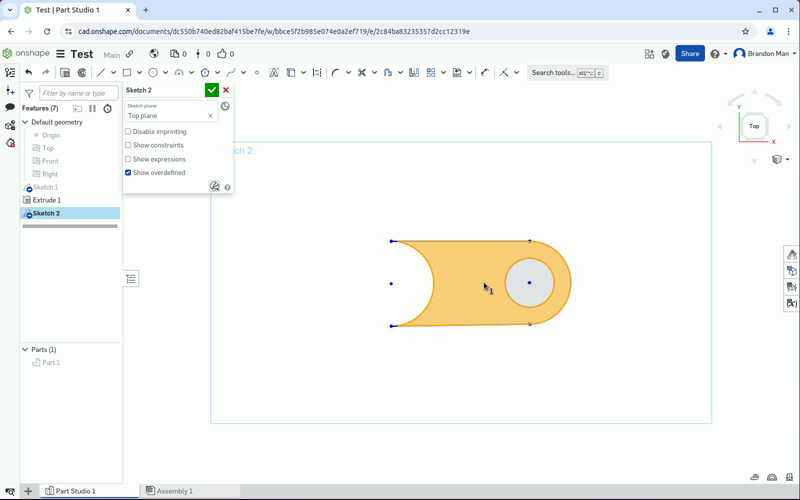
mouse_move(73, 352)
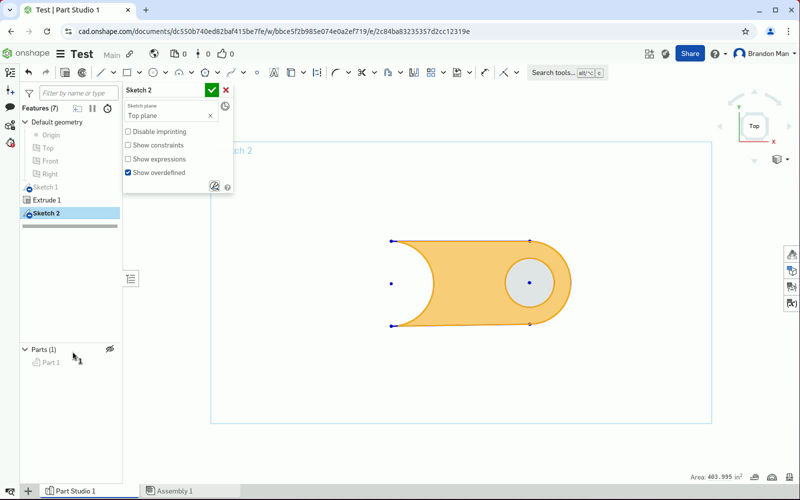
key(shift+y)
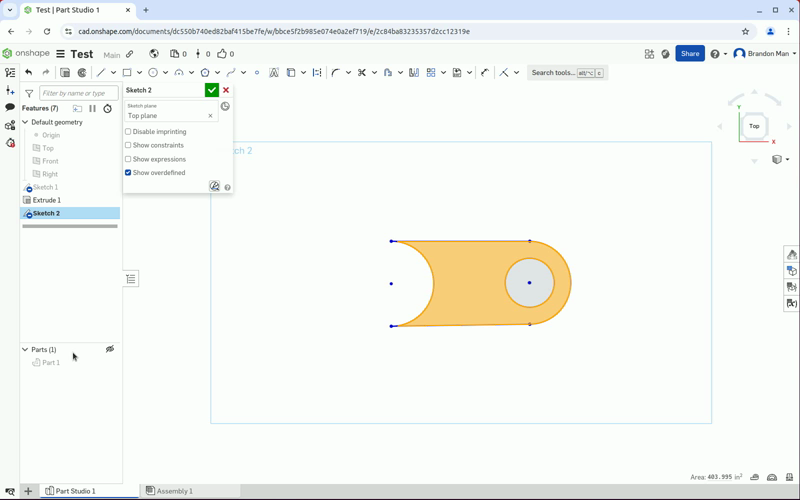
key(shift+e)
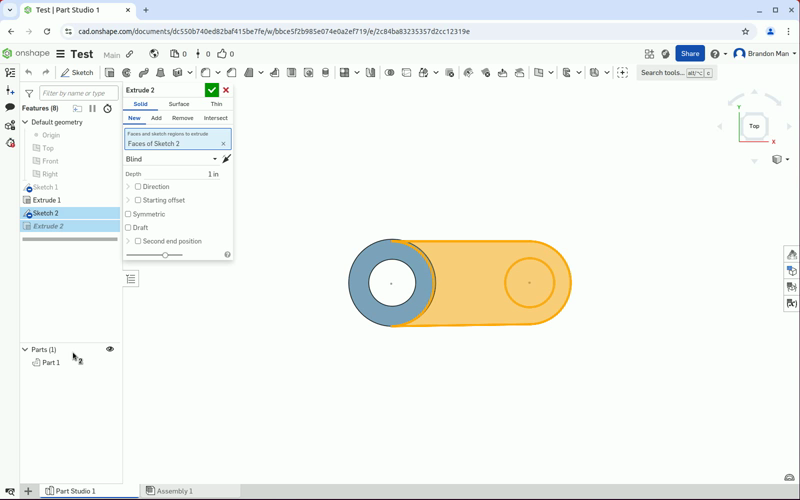
mouse_move(143, 106)
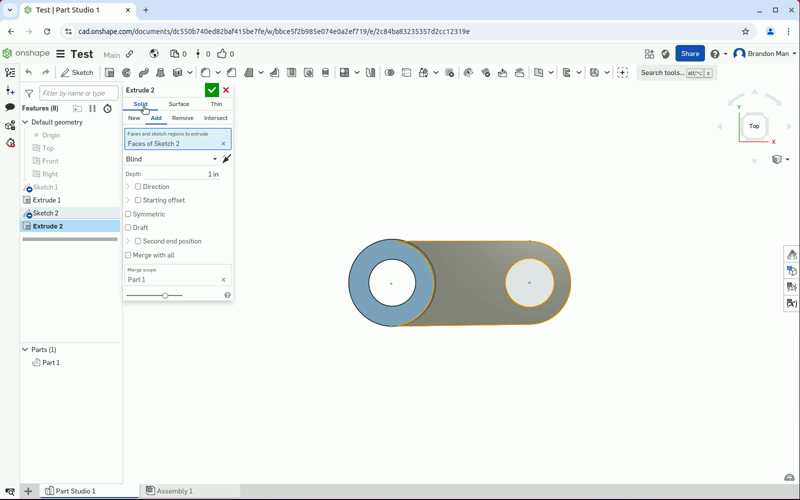
click(143, 106)
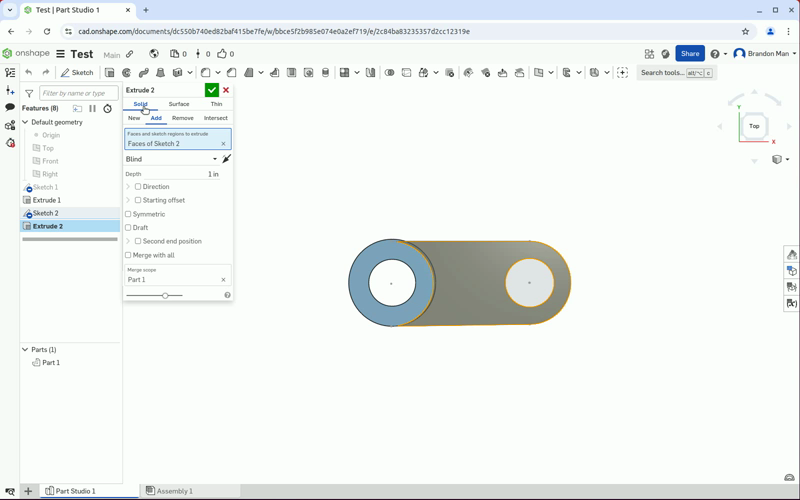
mouse_move(137, 120)
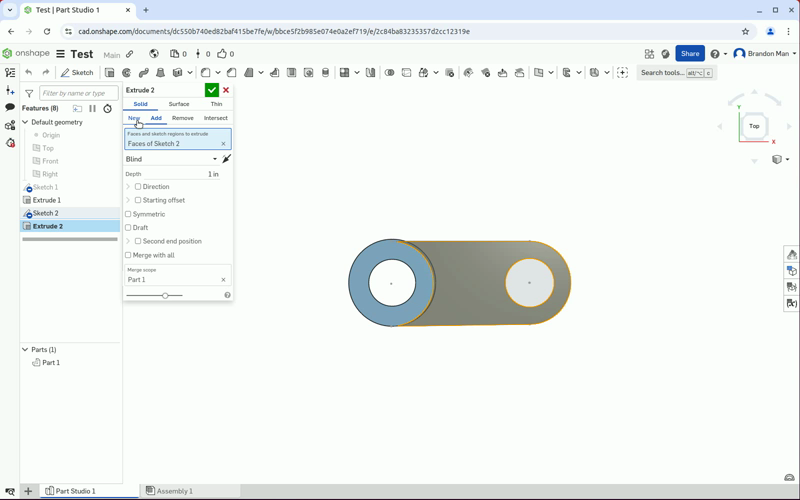
click(137, 120)
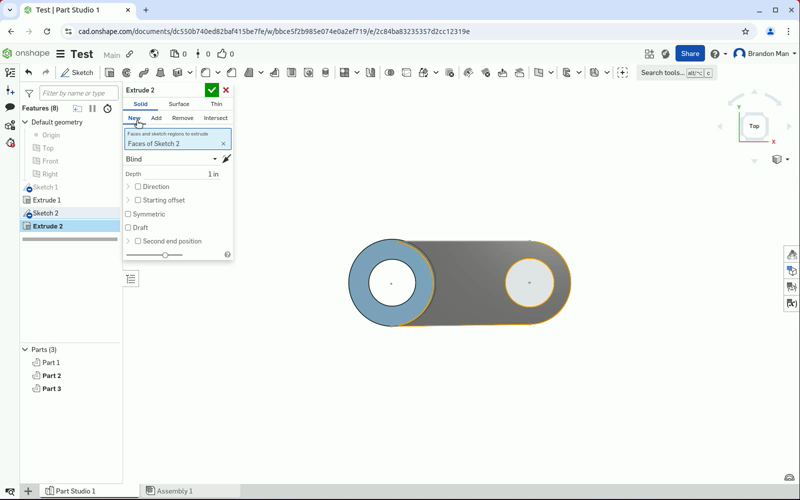
key(tab, 4)
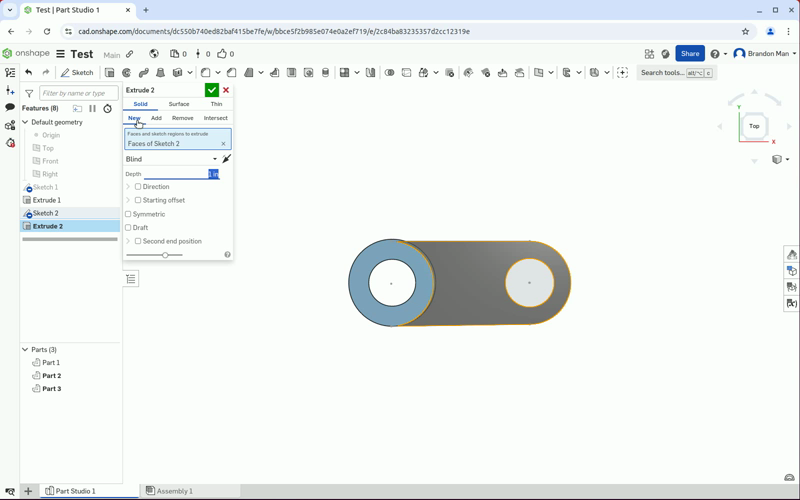
text(1.926)
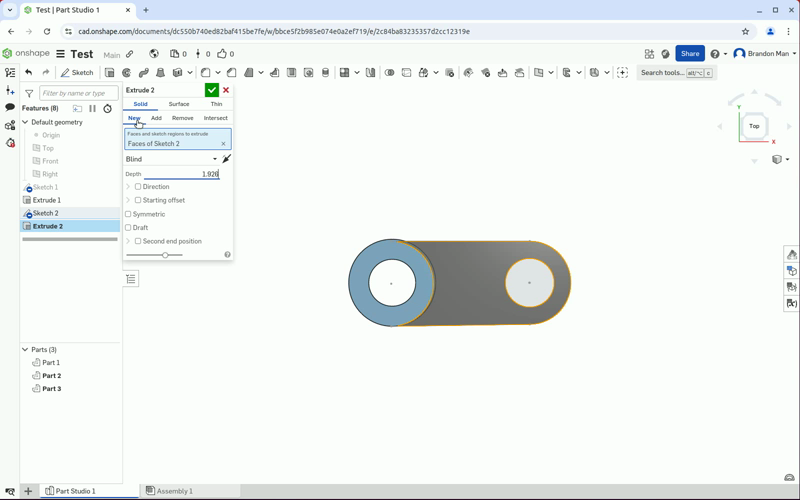
key(enter)
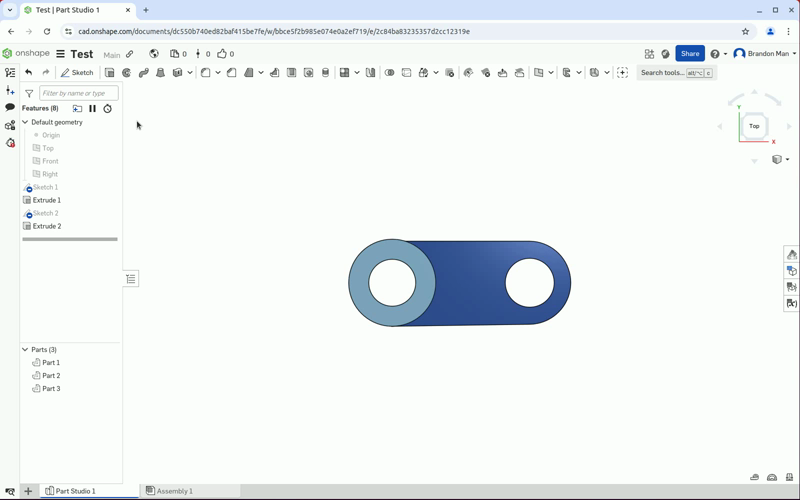
key(shift+h)
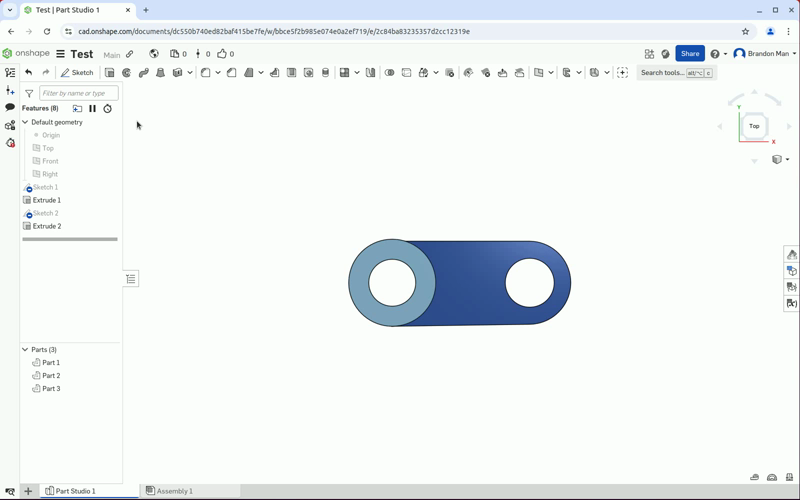
key(shift+h)
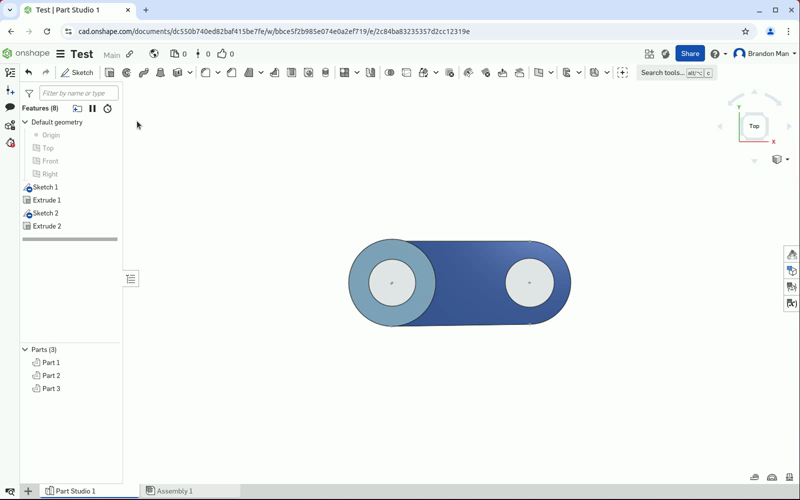
key(shift+7)
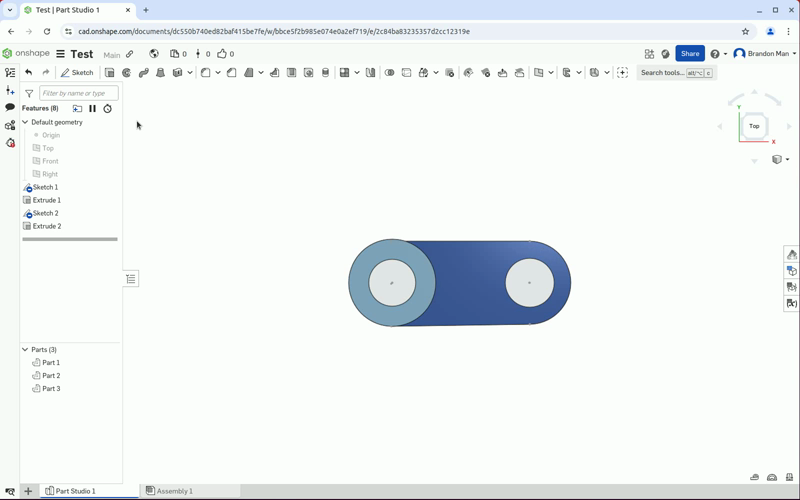
key(up, 3)
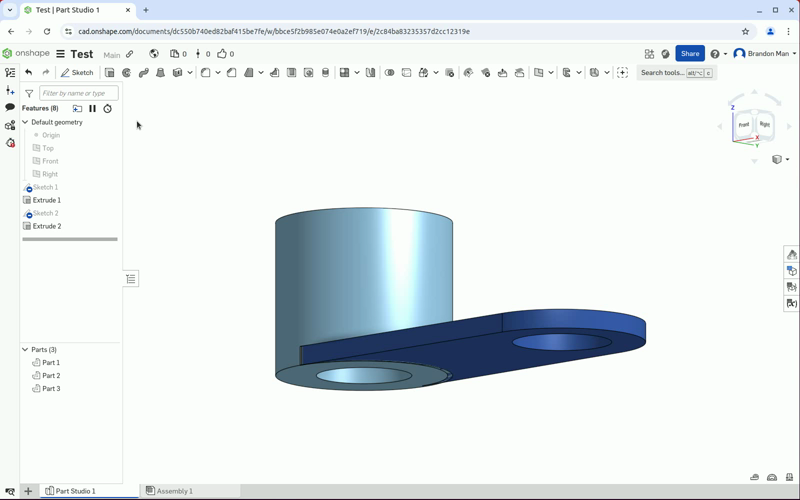
key(left, 3)
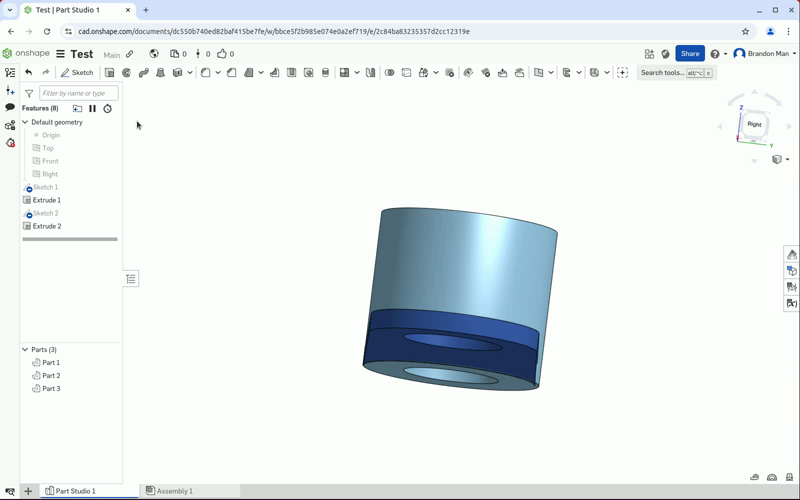
key(right, 3)
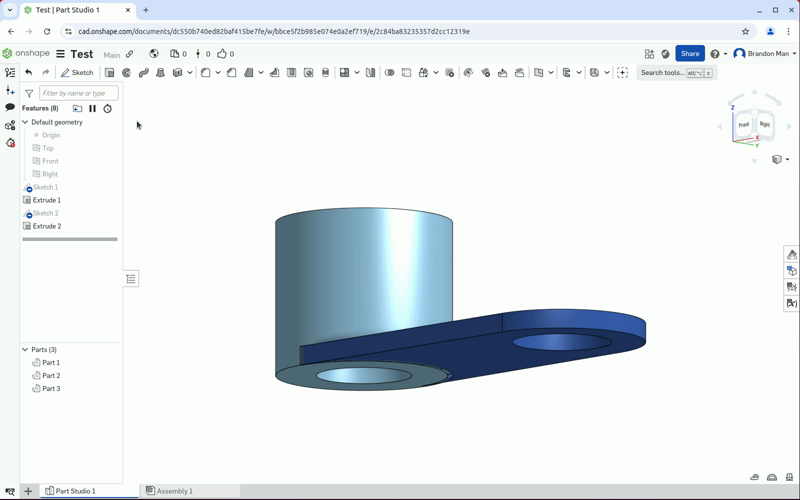
key(down, 3)
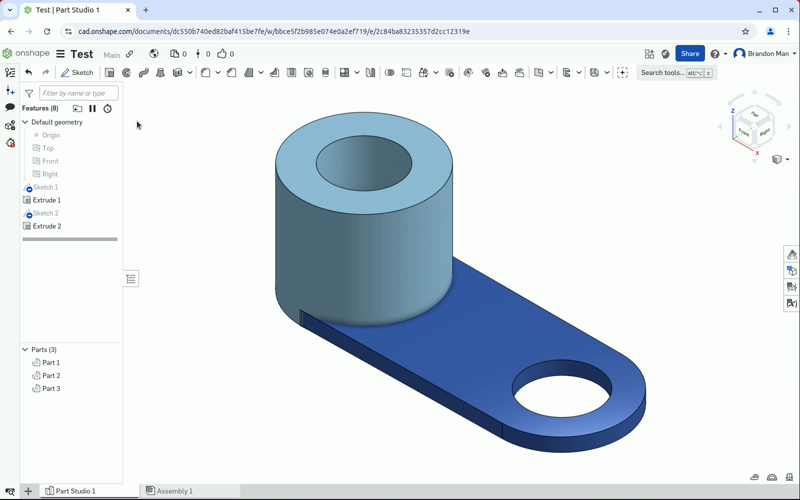
mouse_move(73, 189)
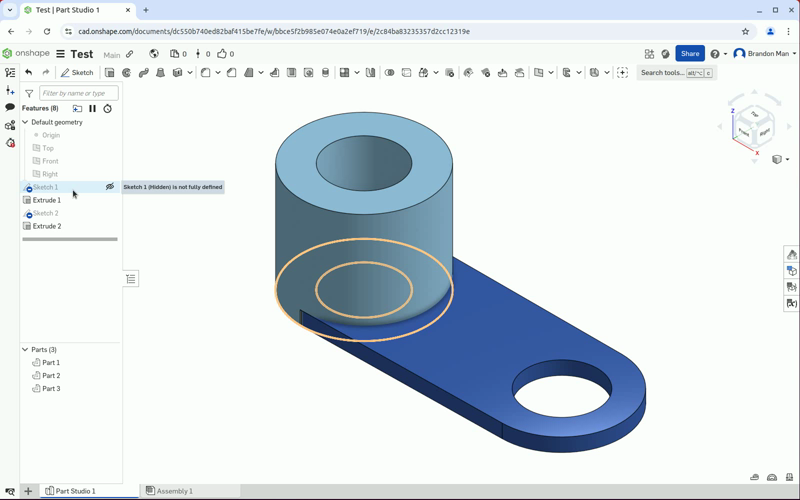
click(73, 189)